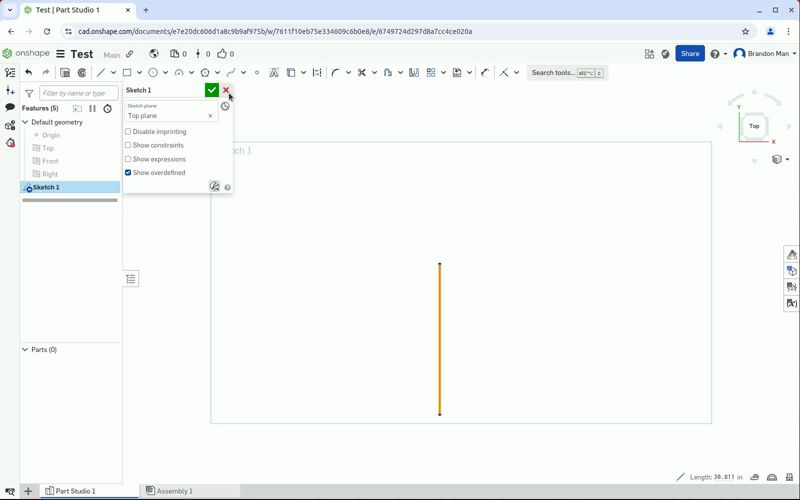
key(shift+h)
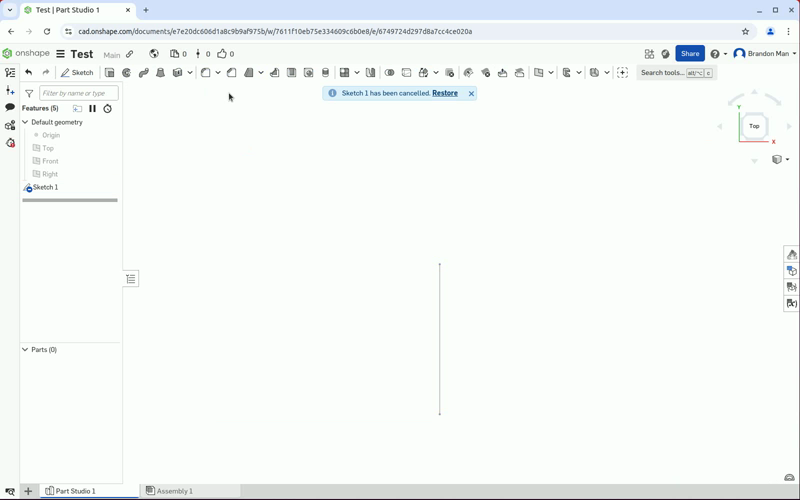
key(shift+s)
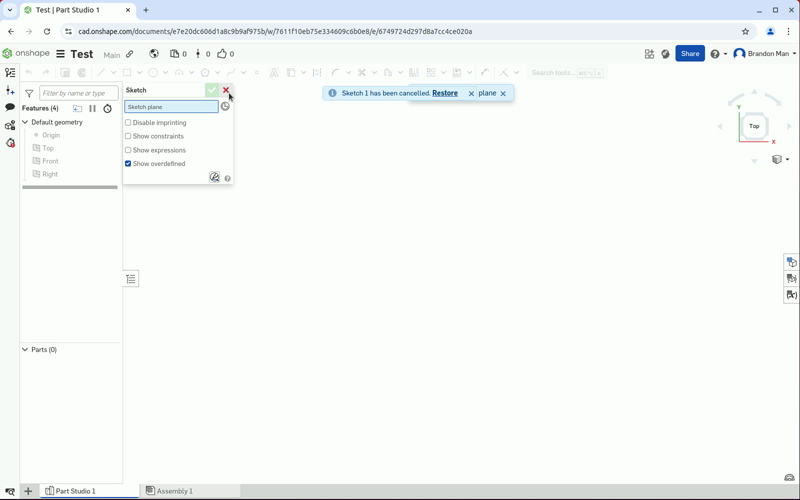
mouse_move(73, 150)
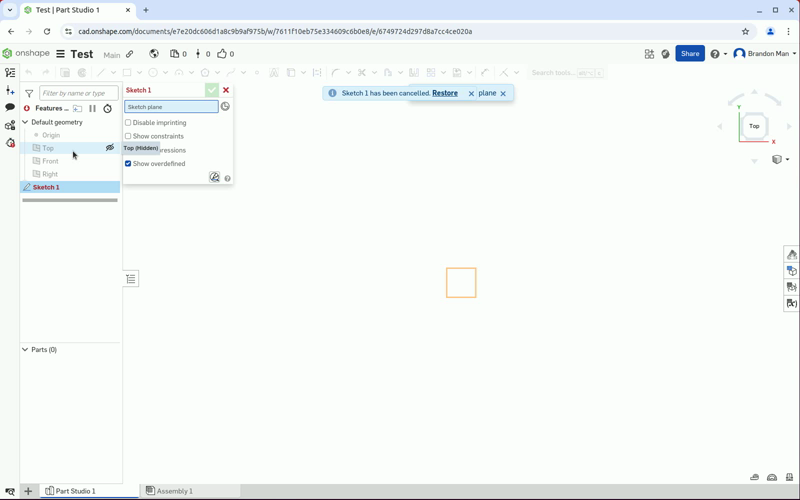
click(73, 150)
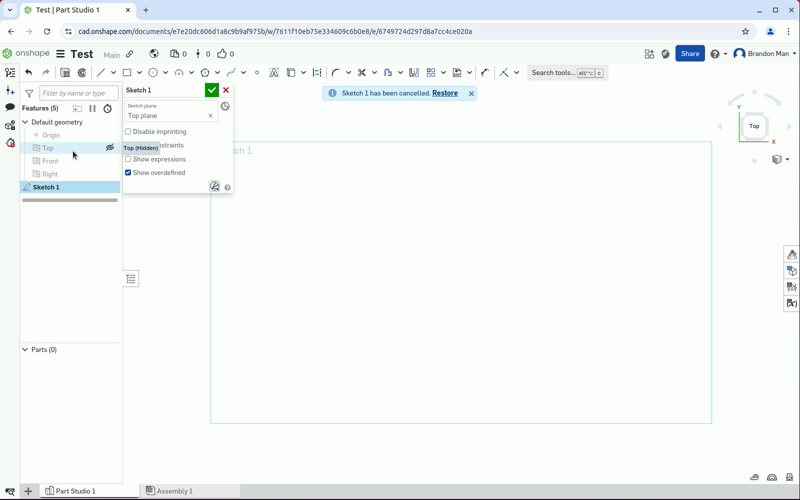
mouse_move(73, 352)
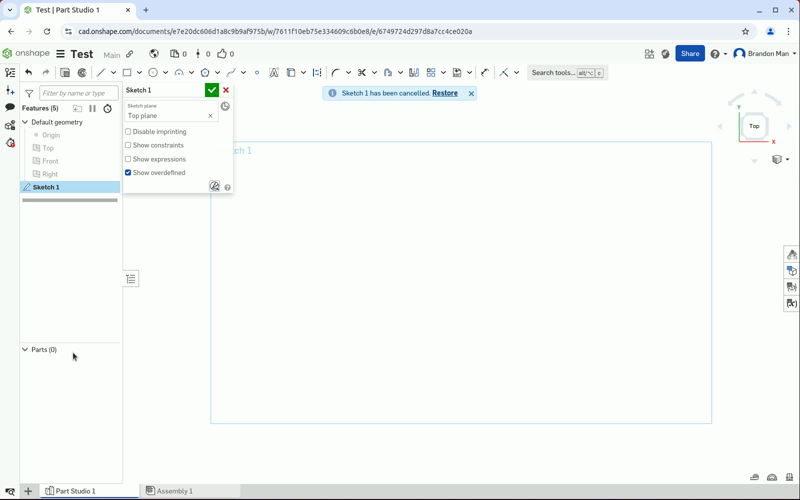
key(y)
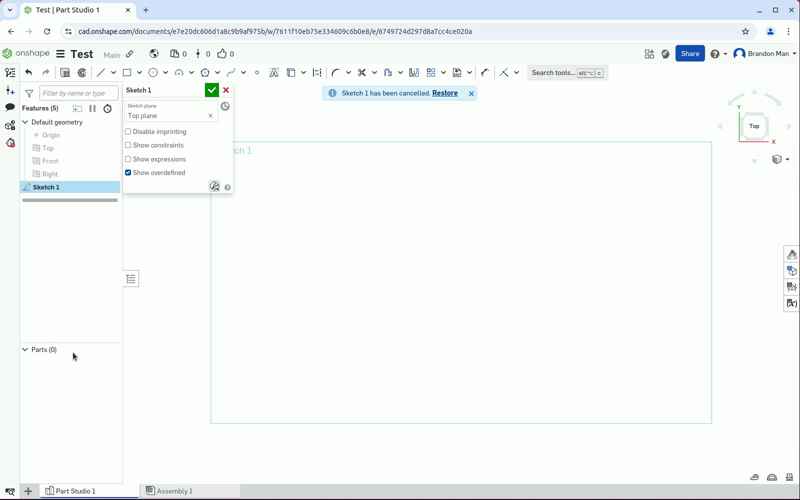
key(c)
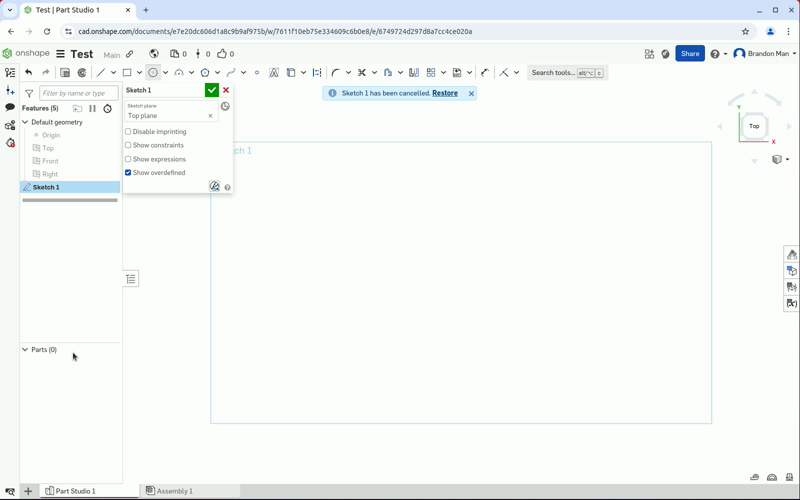
key_down(shift)
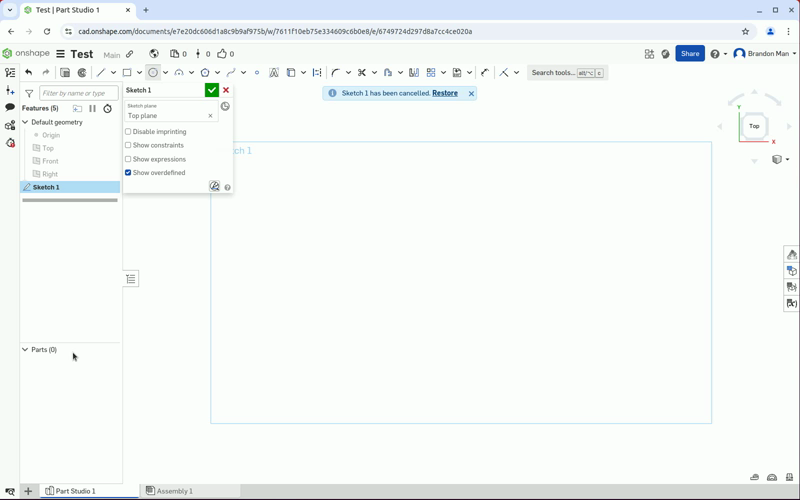
mouse_move(461, 282)
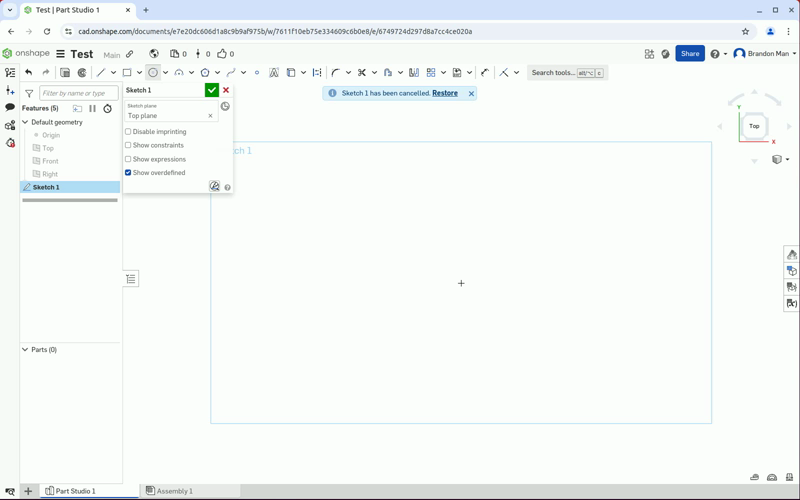
click(461, 282)
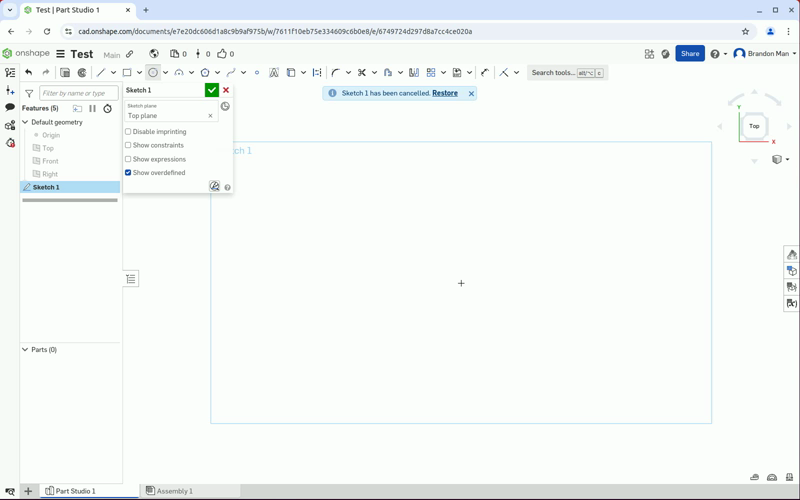
key_up(shift)
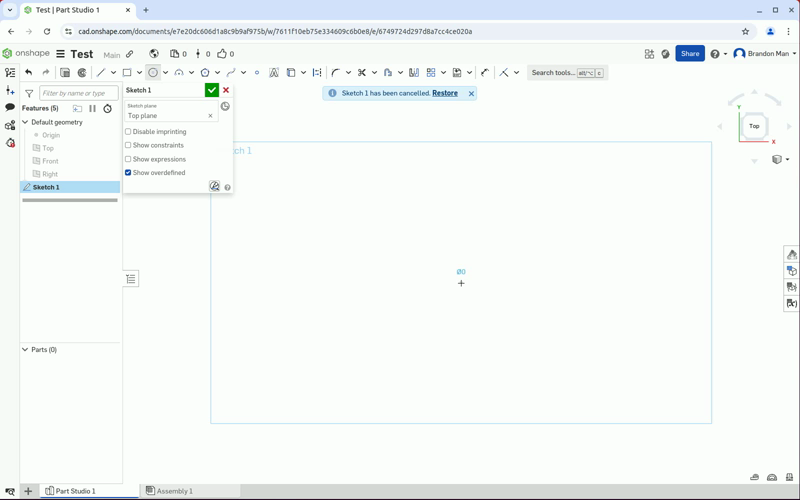
mouse_move(574, 282)
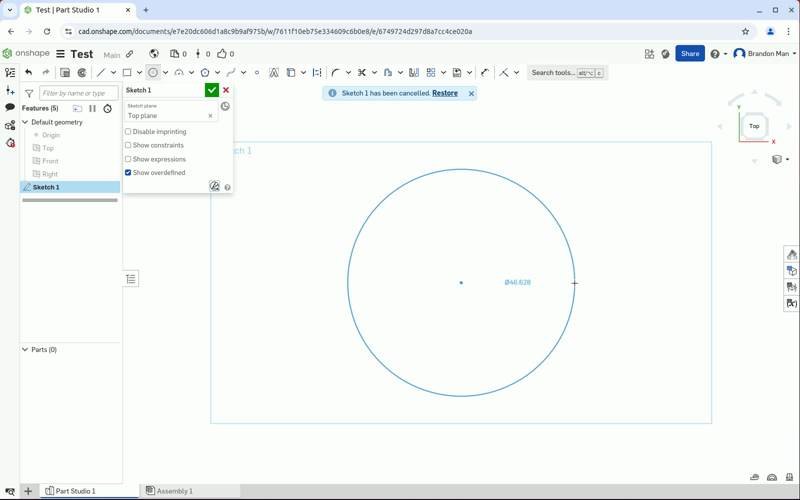
click(574, 282)
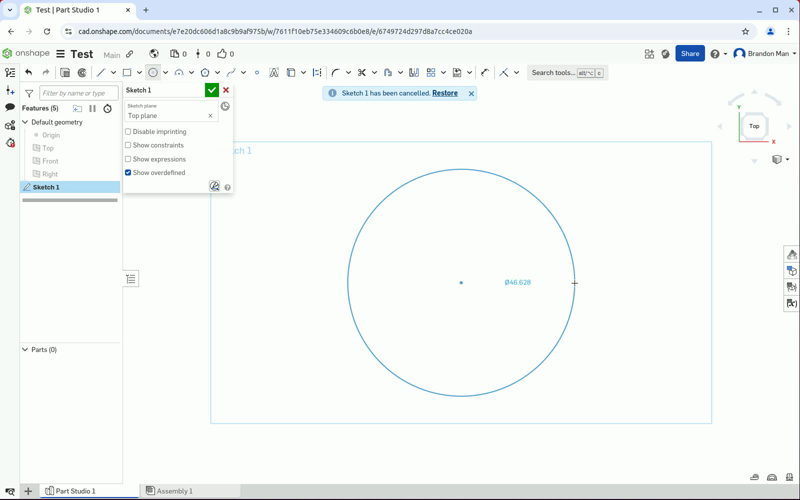
key(esc)
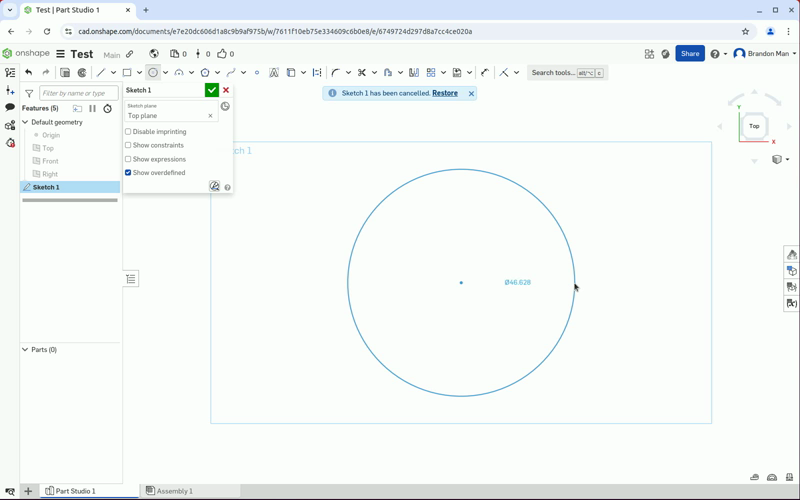
mouse_move(488, 271)
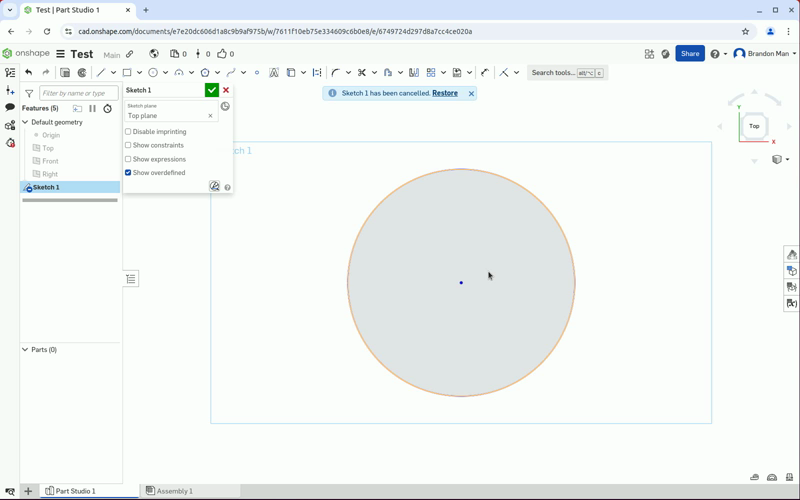
click(488, 271)
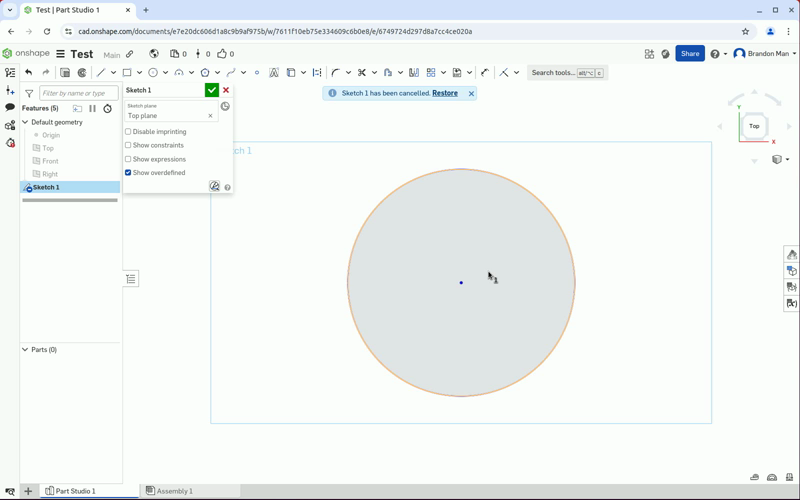
mouse_move(73, 352)
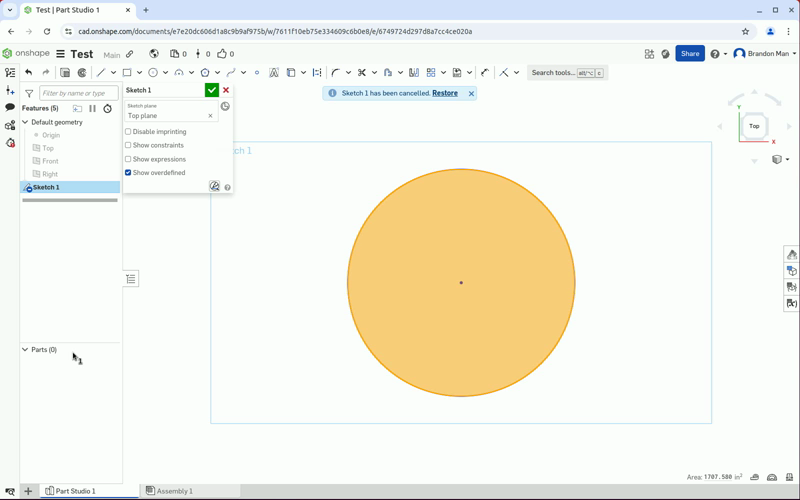
key(shift+y)
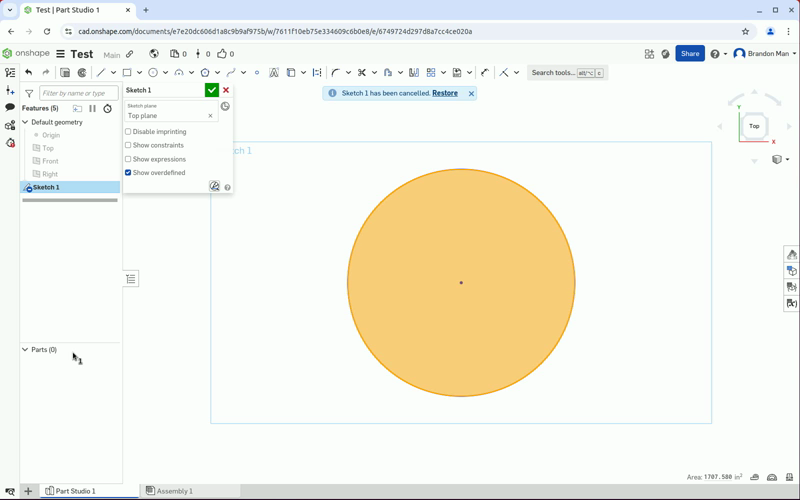
key(shift+e)
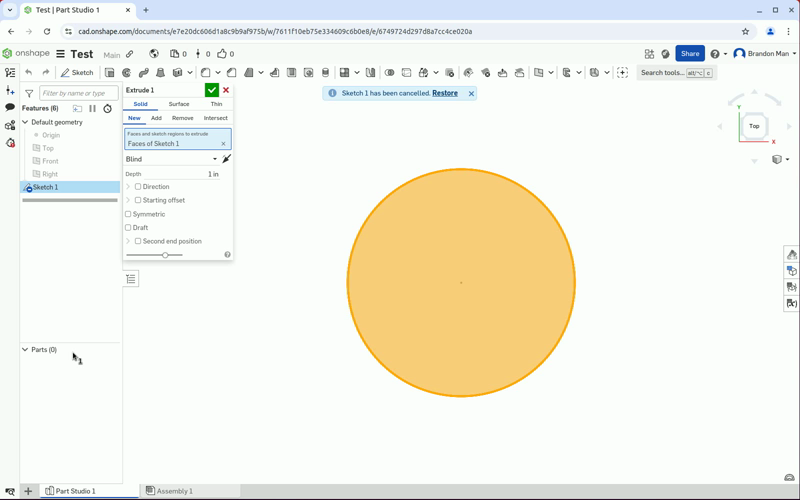
mouse_move(143, 106)
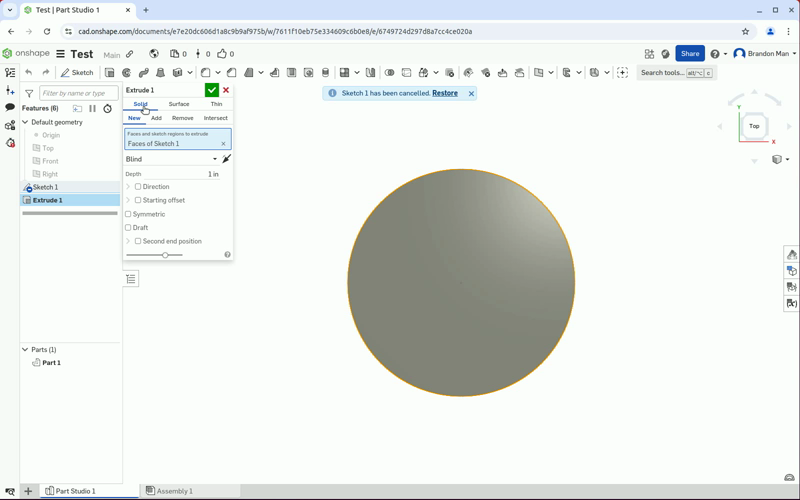
click(143, 106)
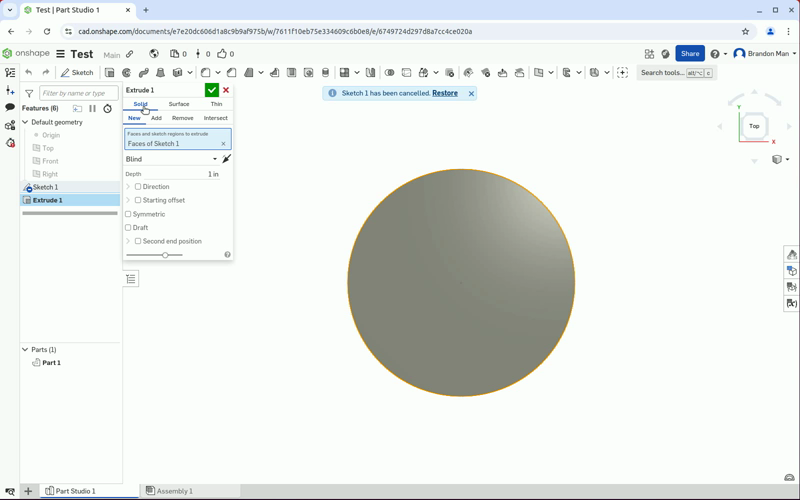
mouse_move(137, 120)
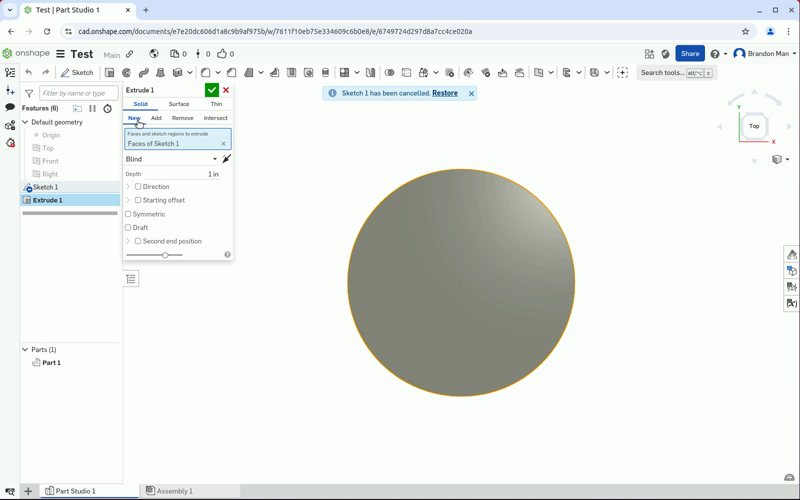
click(137, 120)
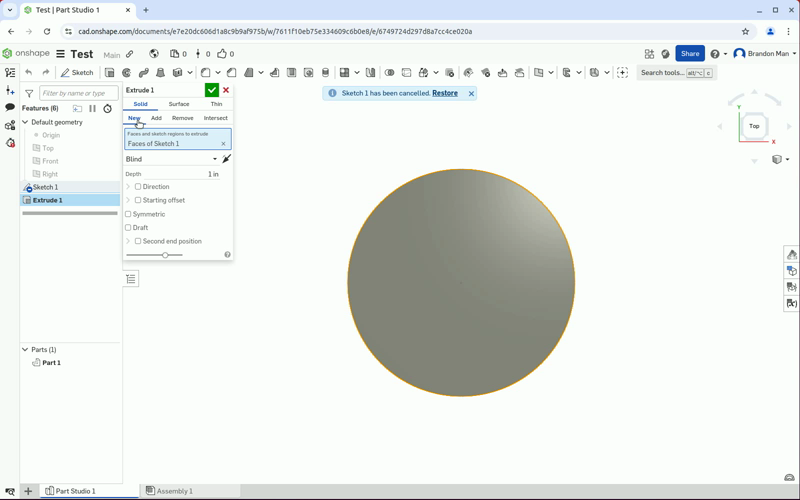
key(tab, 4)
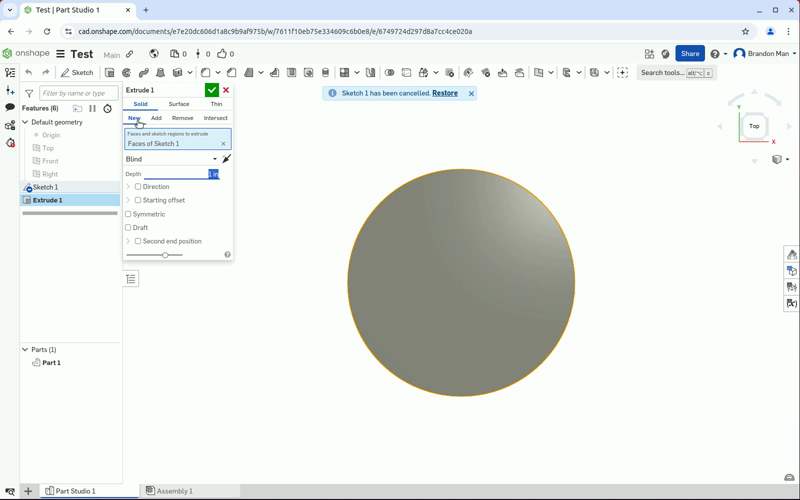
text(3.611)
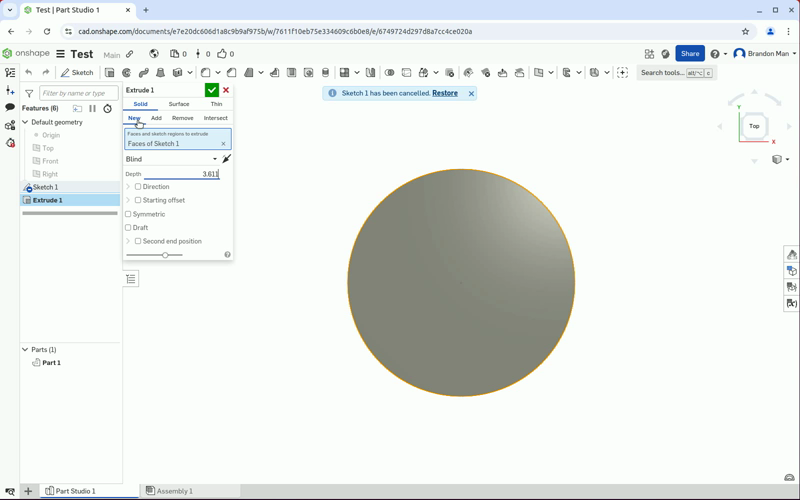
key(enter)
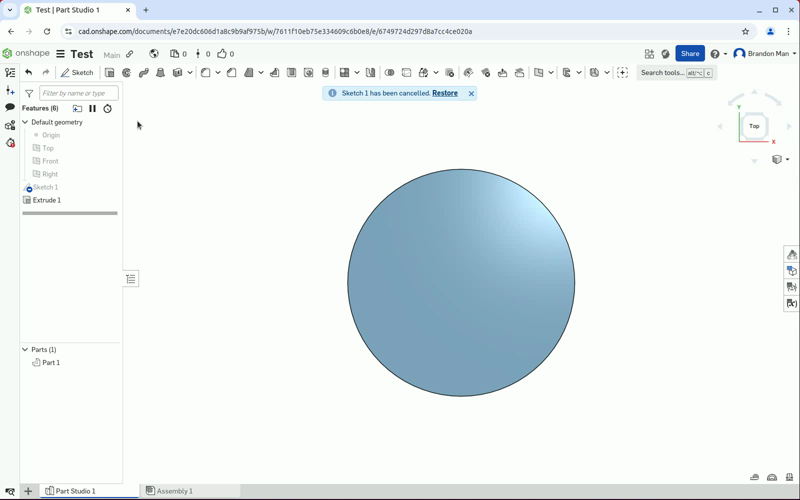
key(shift+h)
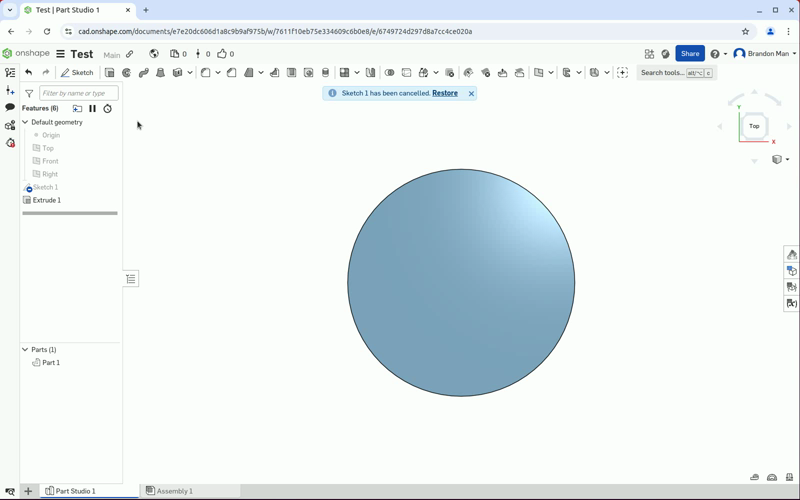
key(shift+h)
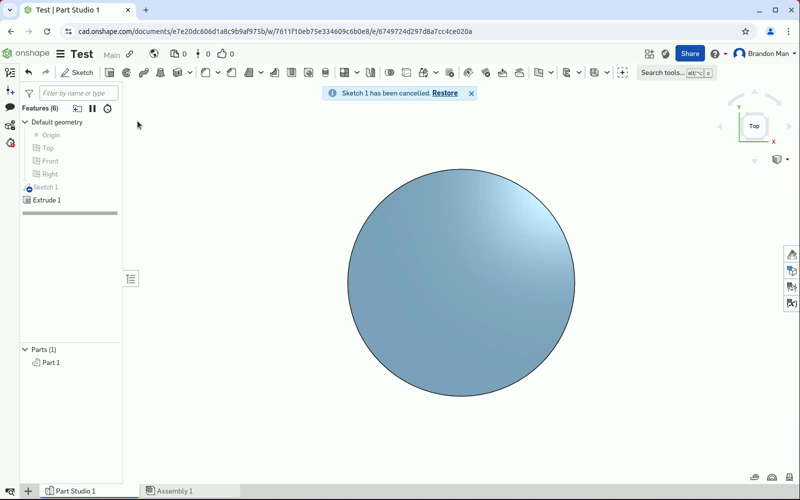
mouse_move(73, 189)
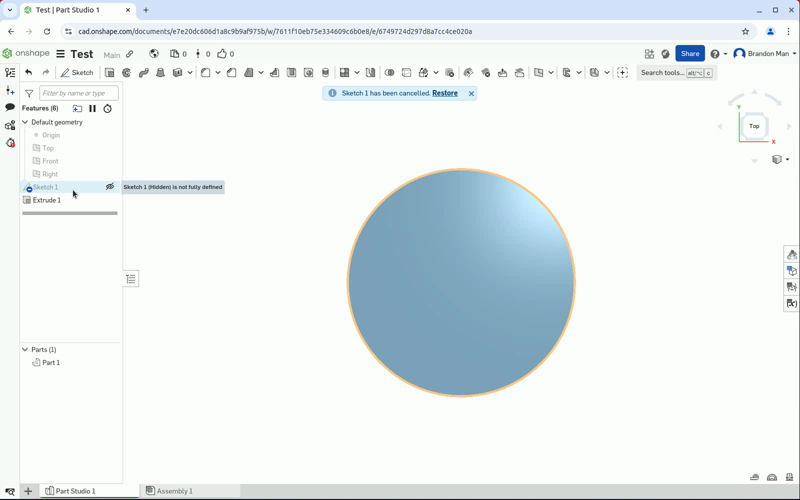
click(73, 189)
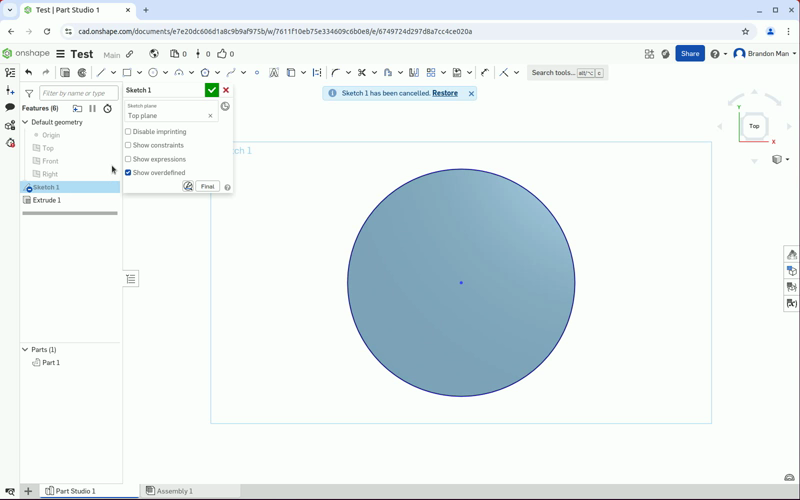
mouse_move(229, 92)
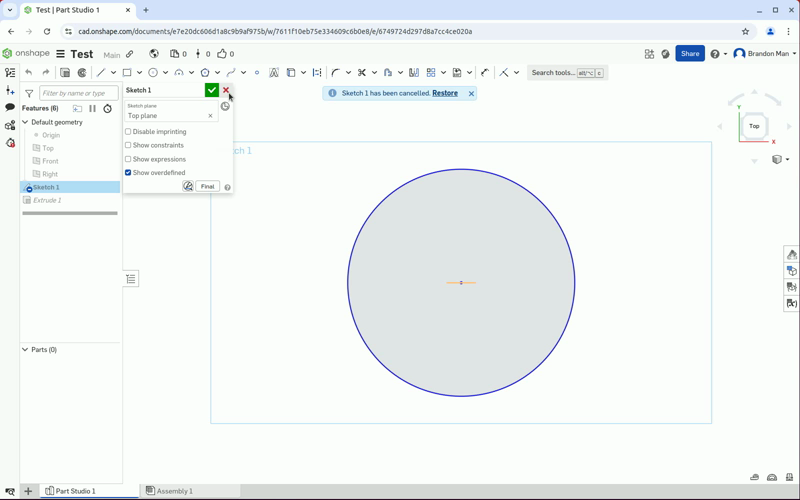
click(229, 92)
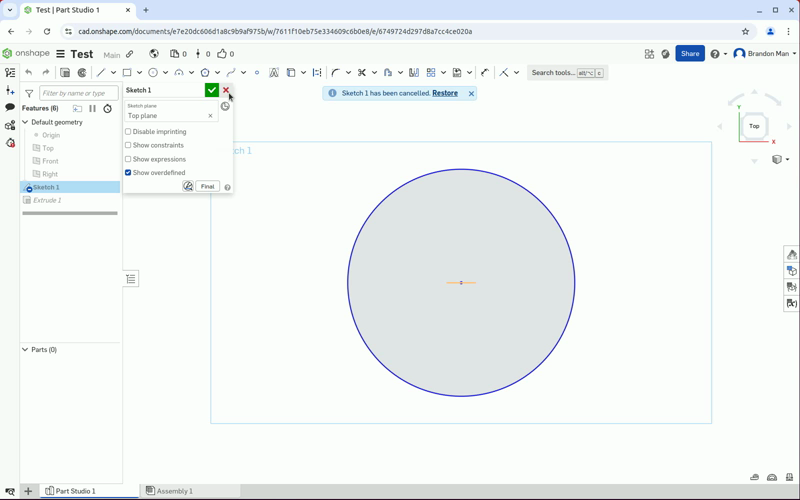
key(shift+s)
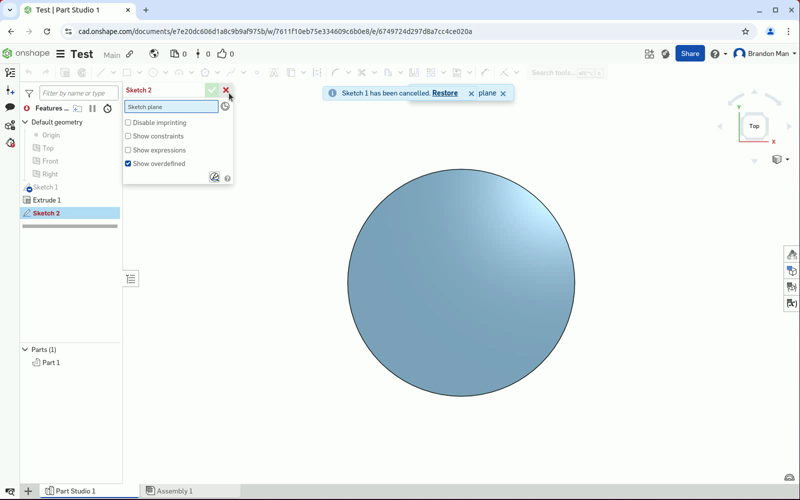
mouse_move(73, 150)
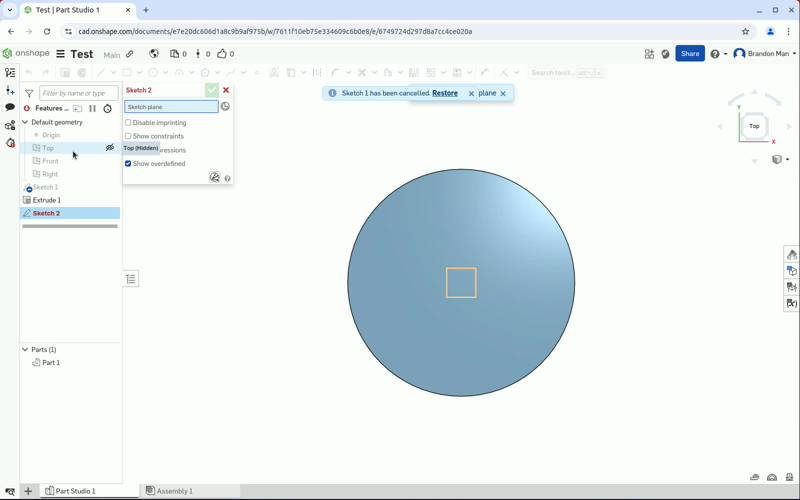
click(73, 150)
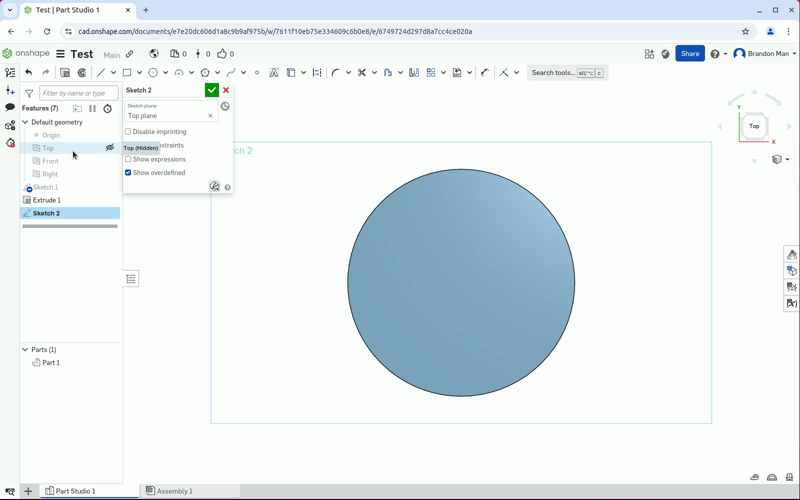
mouse_move(73, 352)
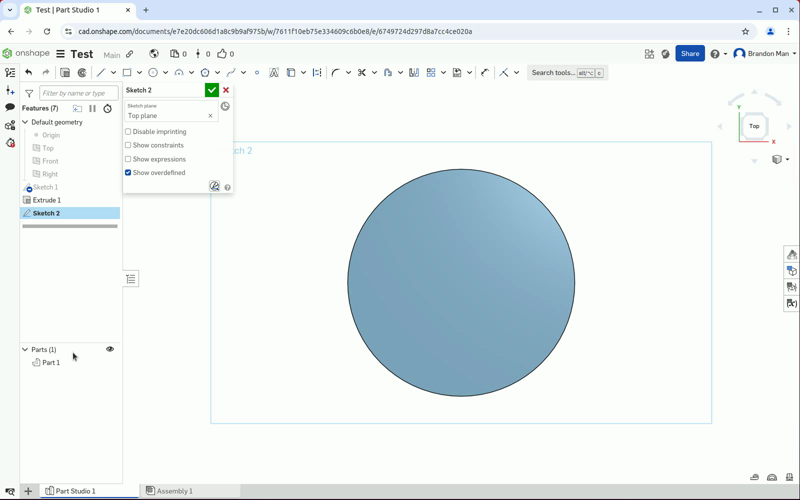
key(y)
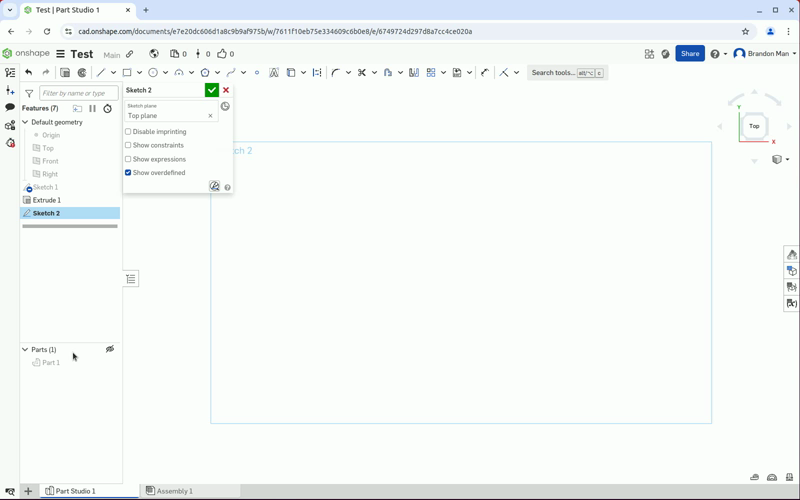
key(l)
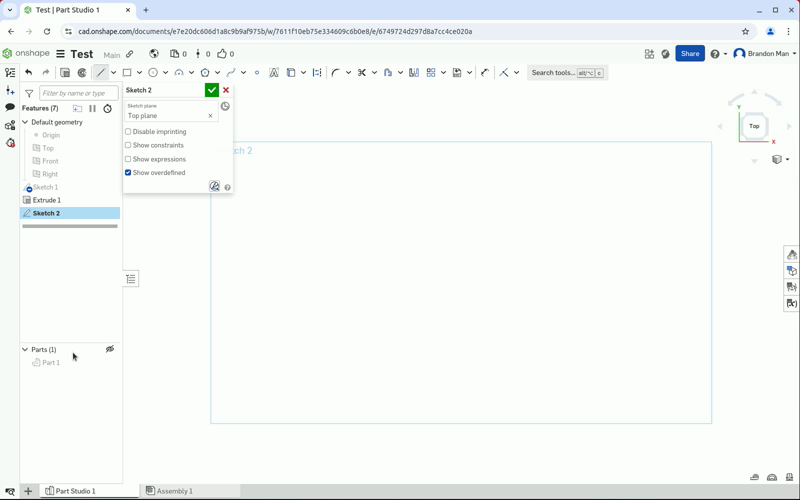
key_down(shift)
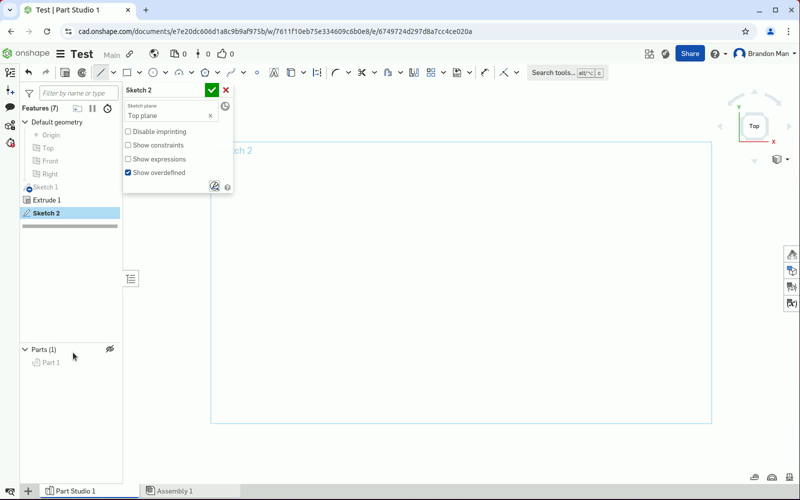
mouse_move(350, 284)
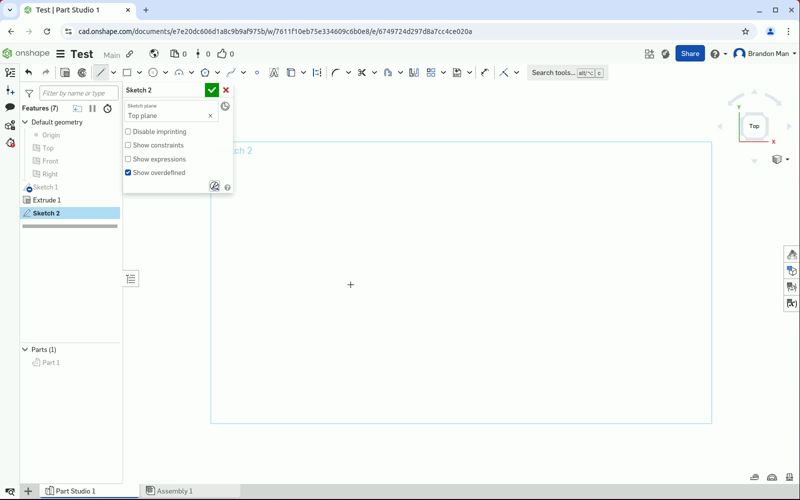
click(350, 284)
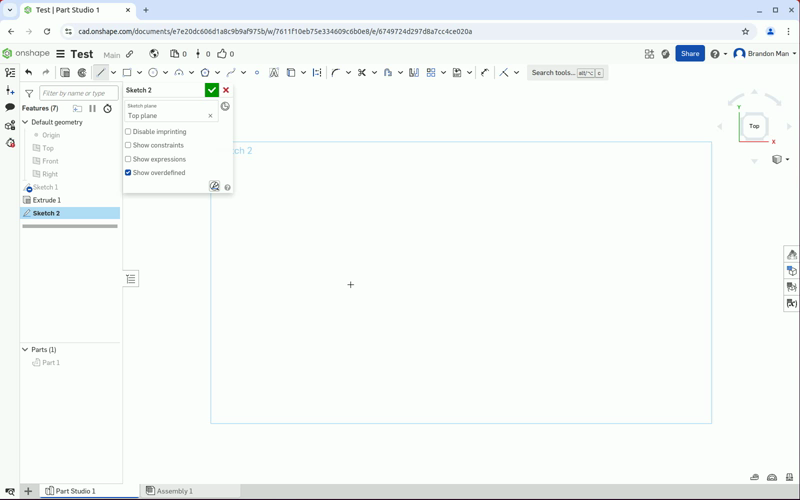
key_up(shift)
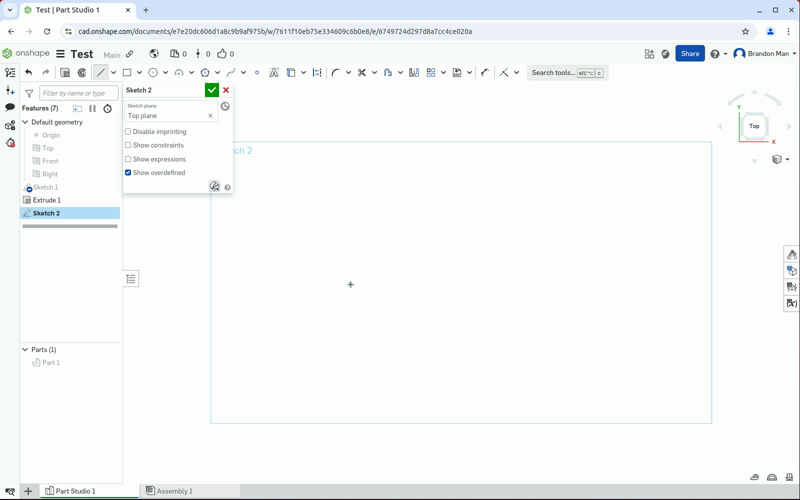
key_down(shift)
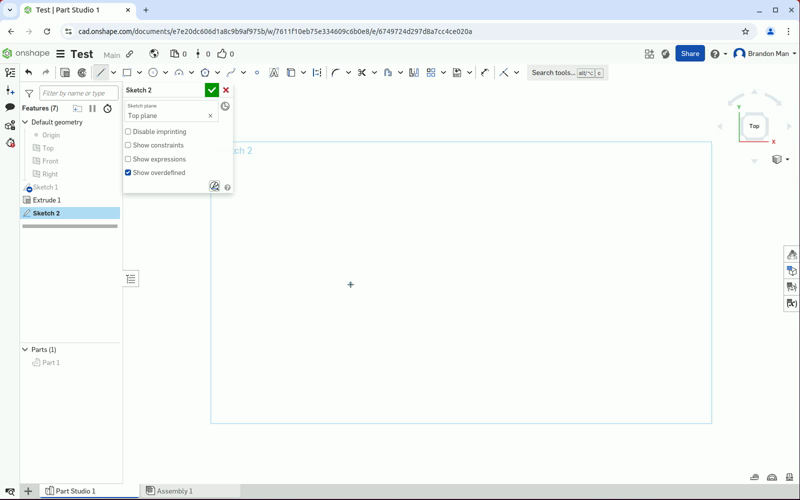
mouse_move(405, 378)
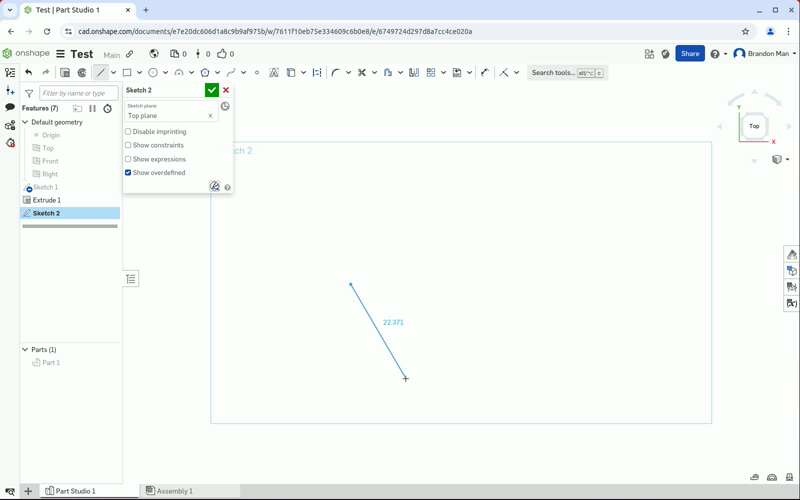
click(405, 378)
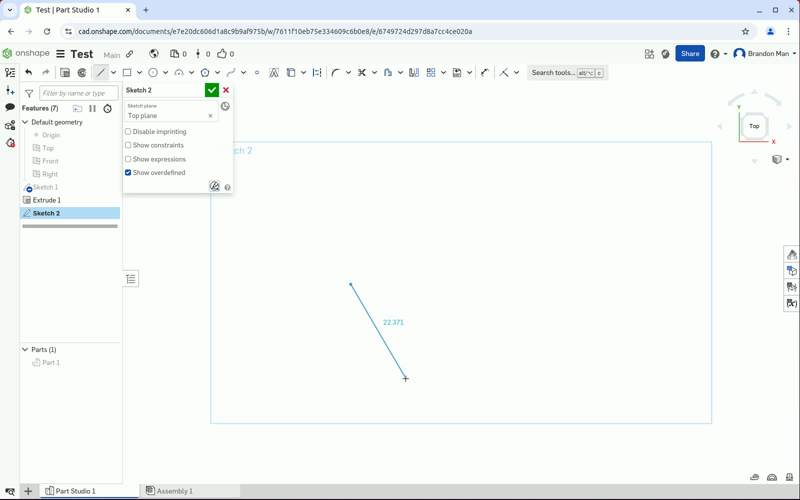
key_up(shift)
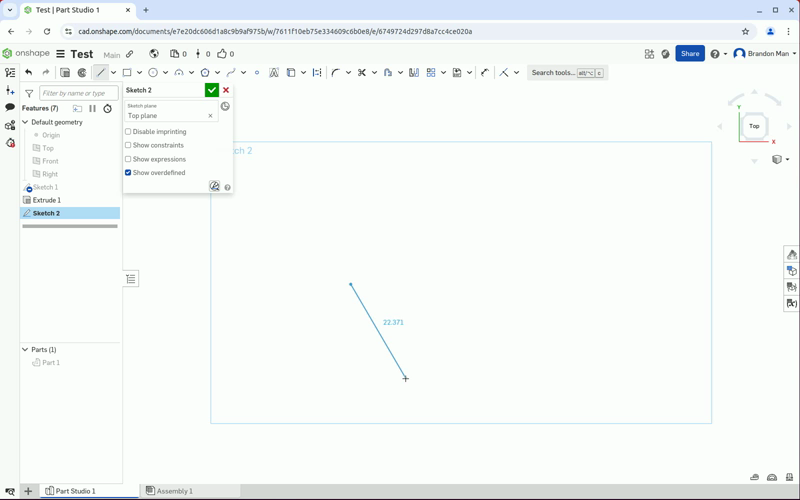
key_down(shift)
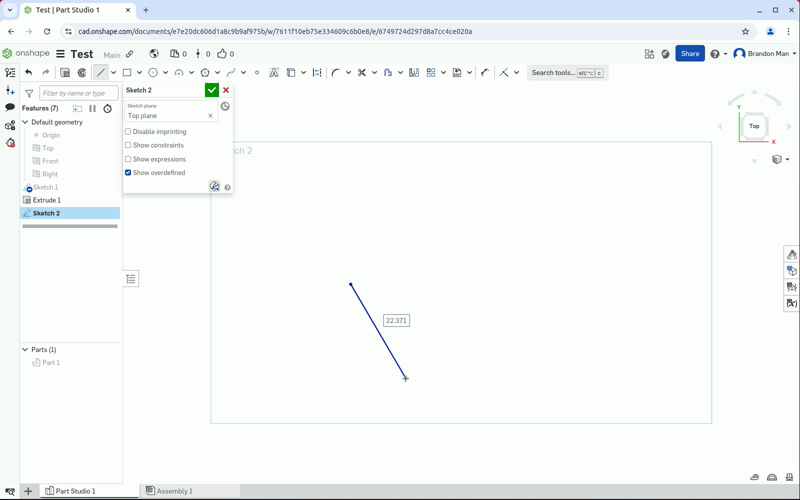
mouse_move(516, 375)
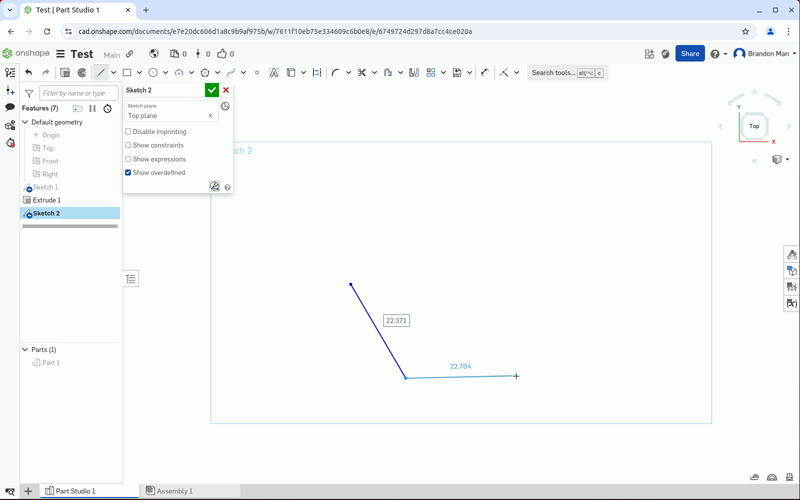
click(516, 375)
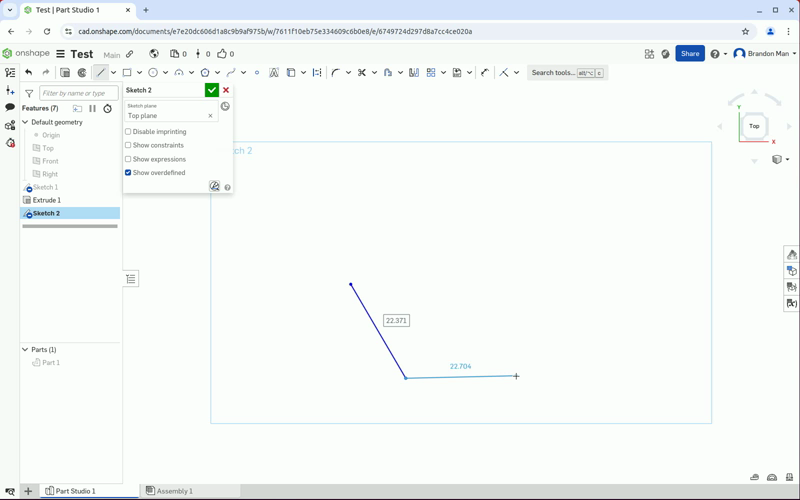
key_up(shift)
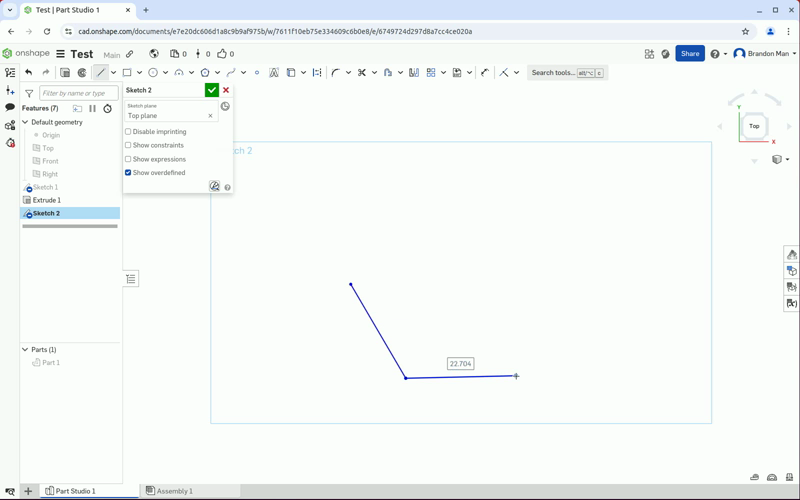
key_down(shift)
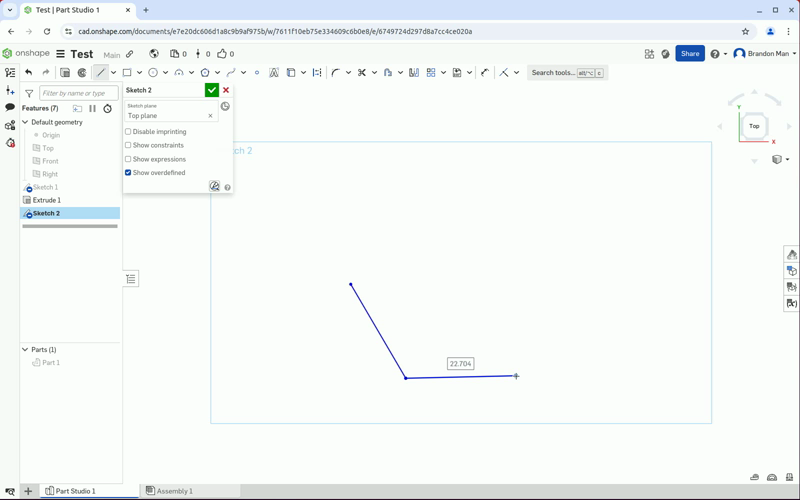
mouse_move(568, 281)
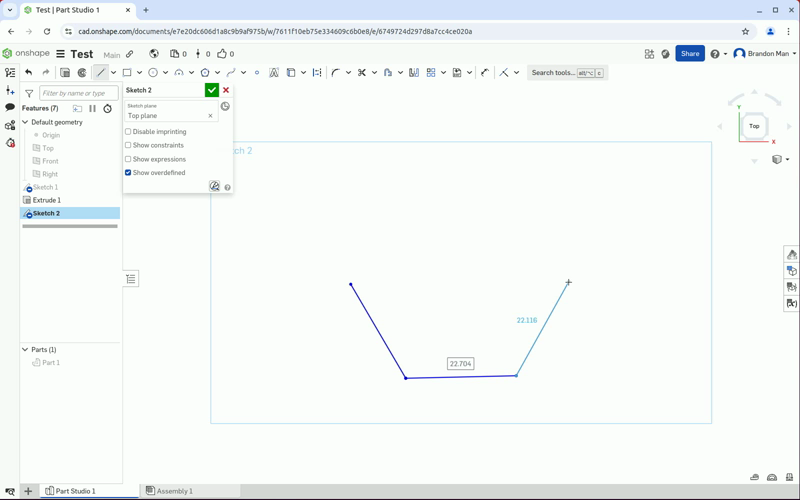
click(568, 281)
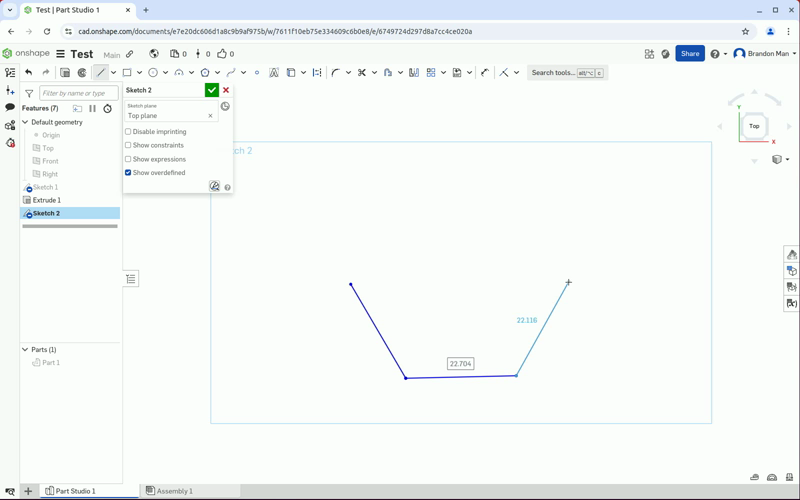
key_up(shift)
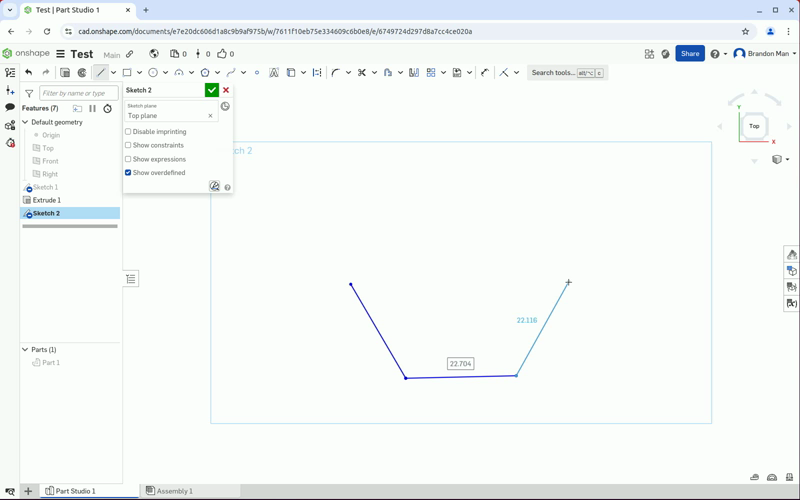
key_down(shift)
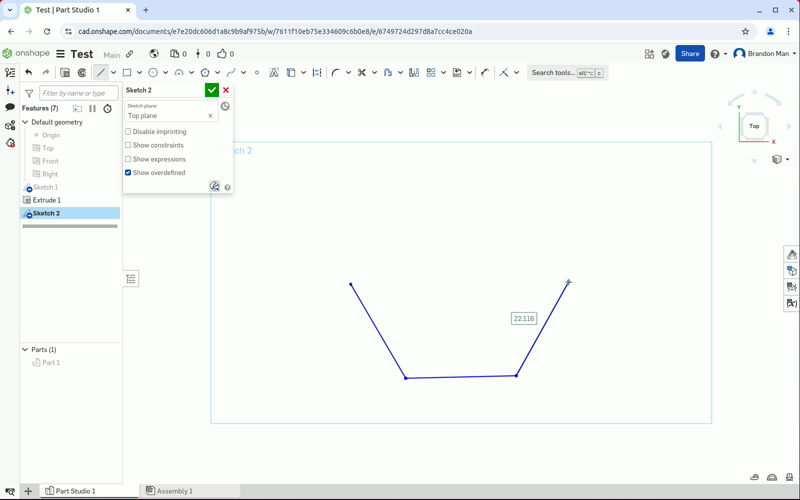
mouse_move(513, 187)
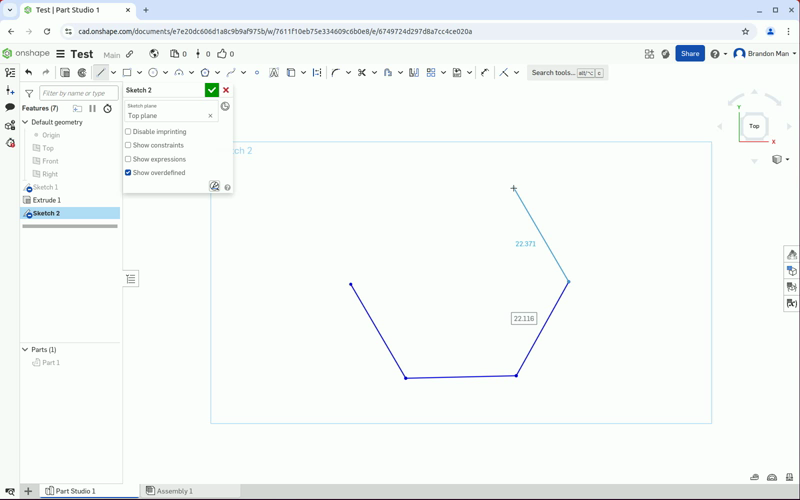
click(513, 187)
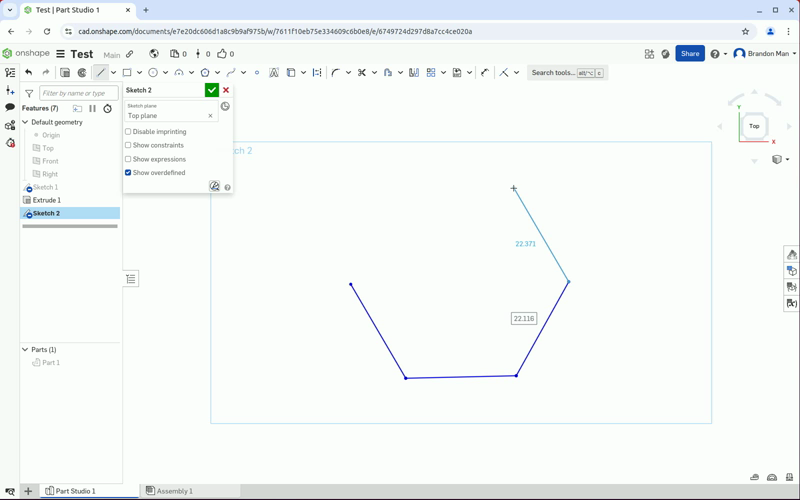
key_up(shift)
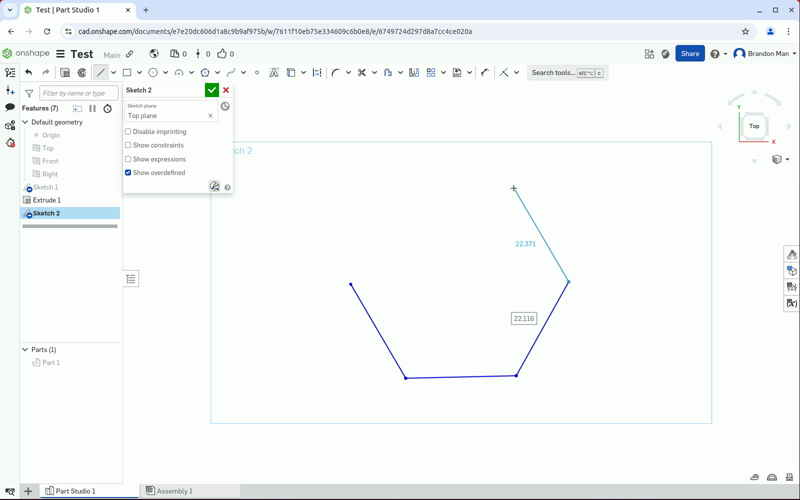
key_down(shift)
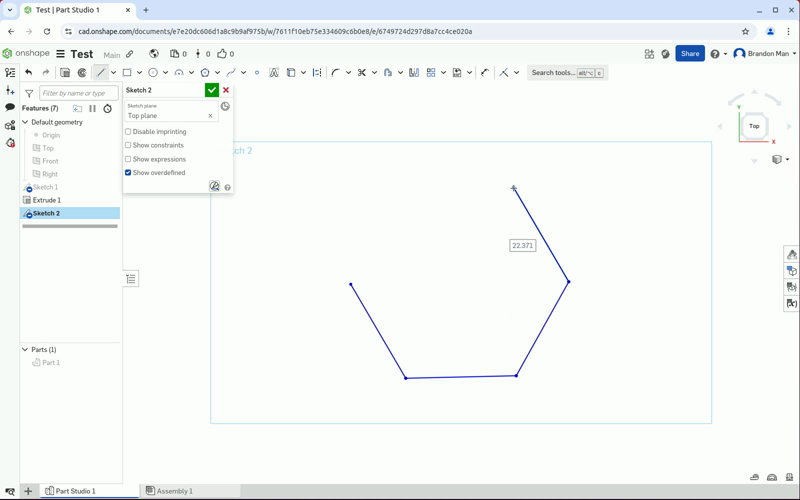
mouse_move(403, 189)
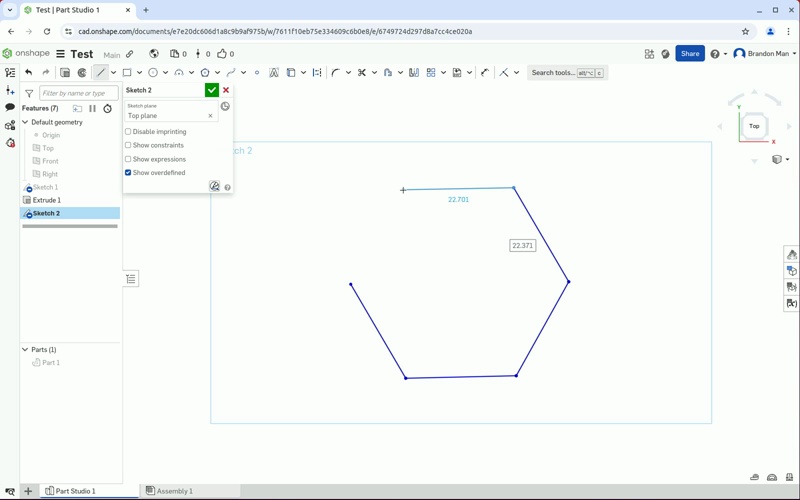
click(403, 189)
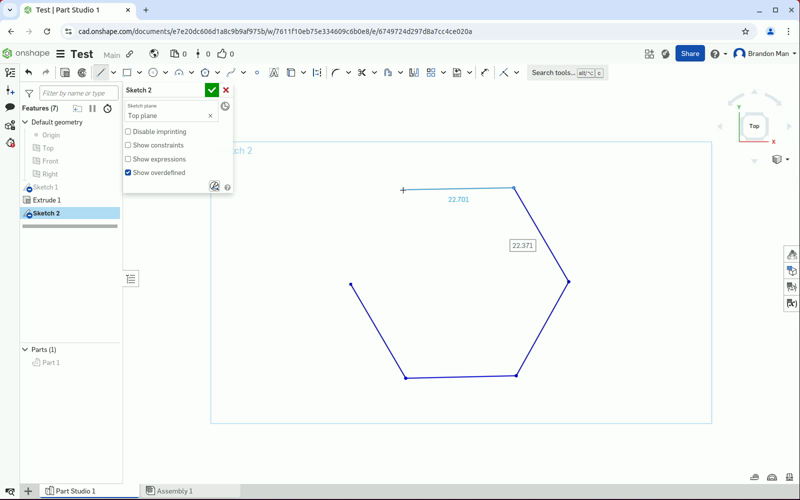
key_up(shift)
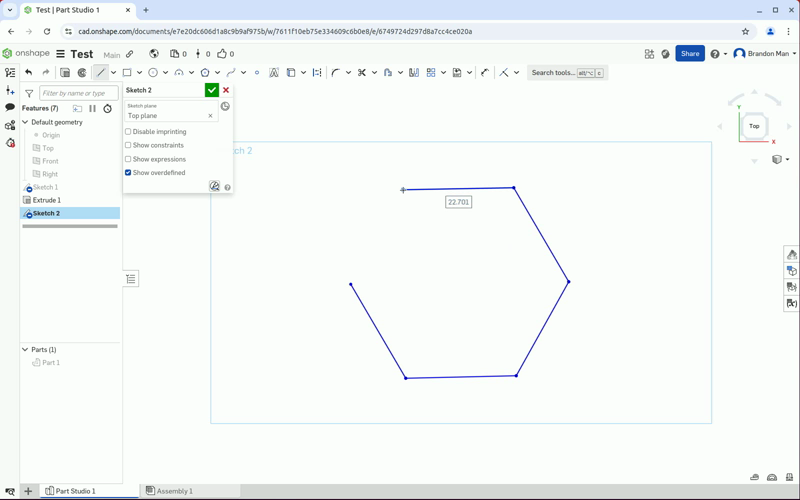
key_down(shift)
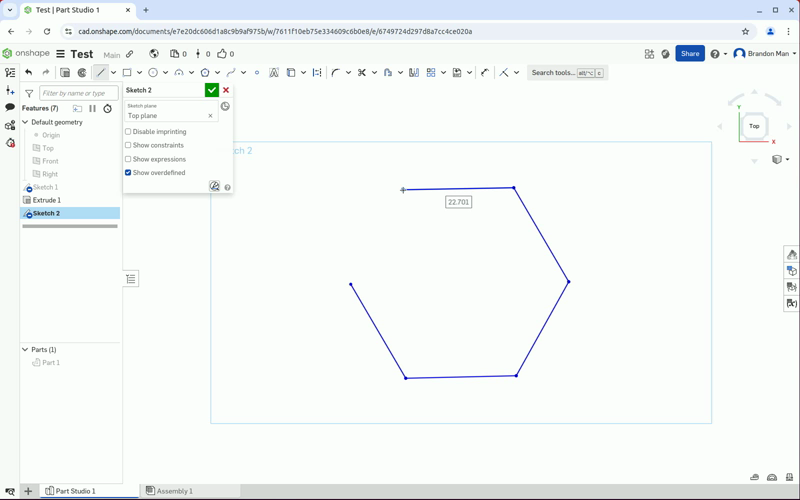
mouse_move(350, 284)
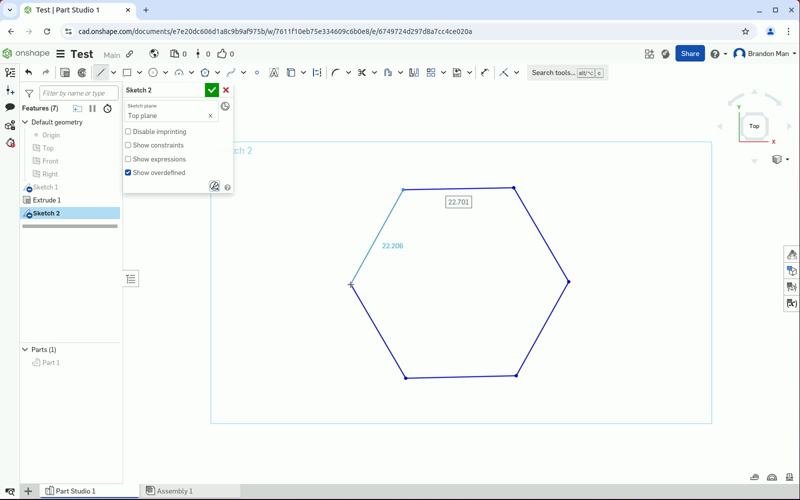
key_up(shift)
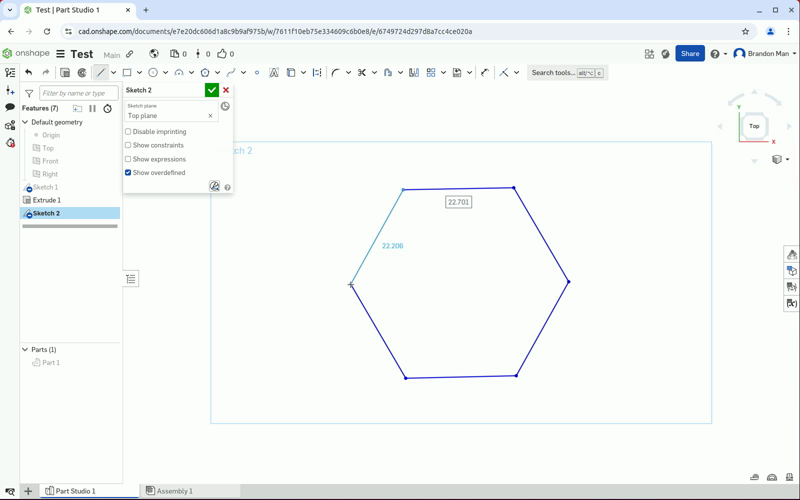
click(350, 284)
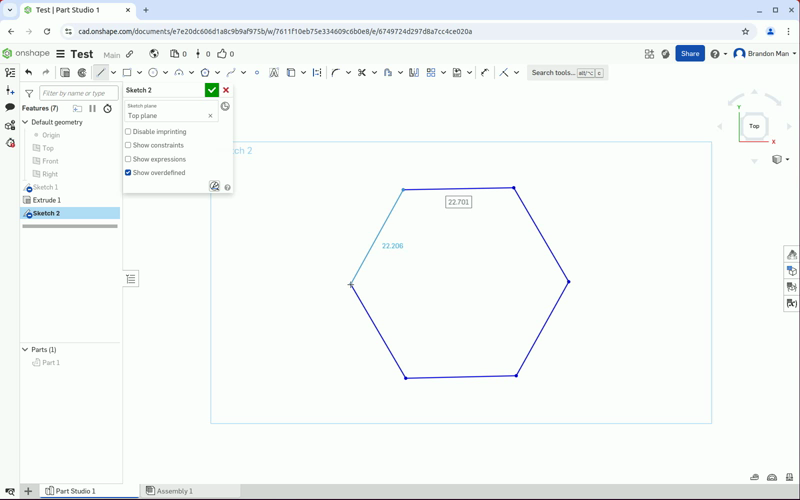
key(esc)
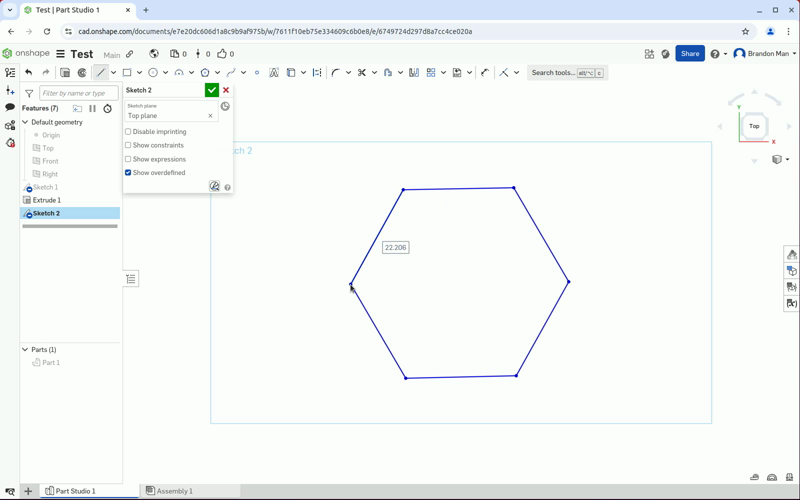
mouse_move(478, 304)
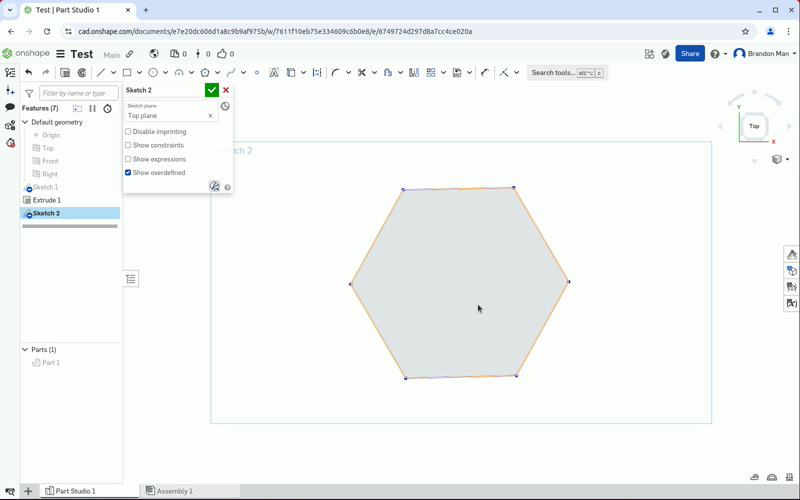
click(478, 304)
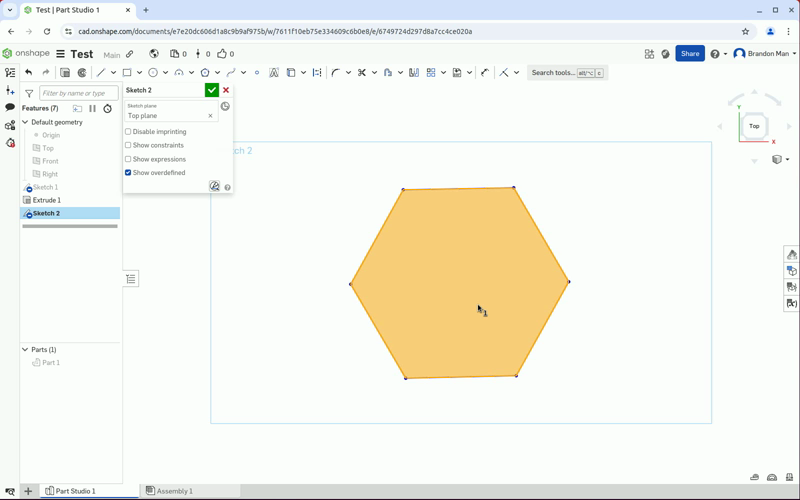
mouse_move(73, 352)
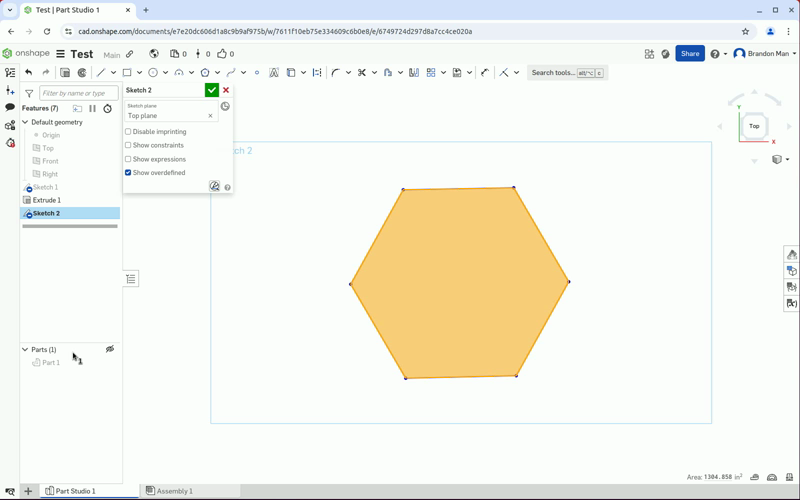
key(shift+y)
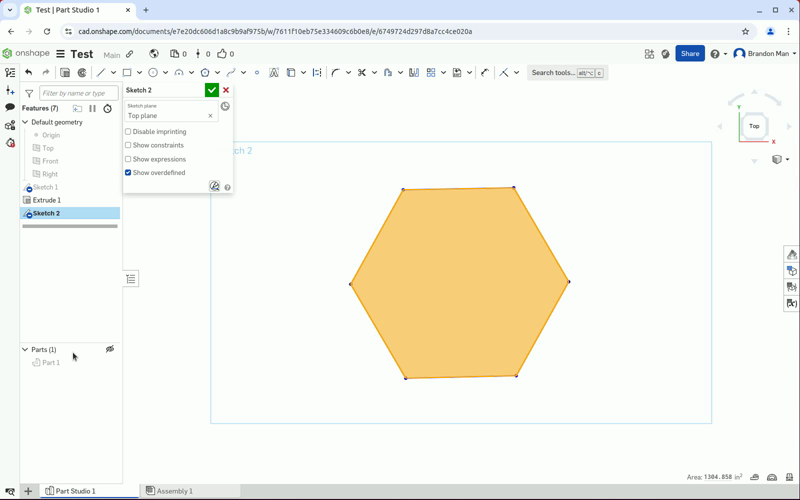
key(shift+e)
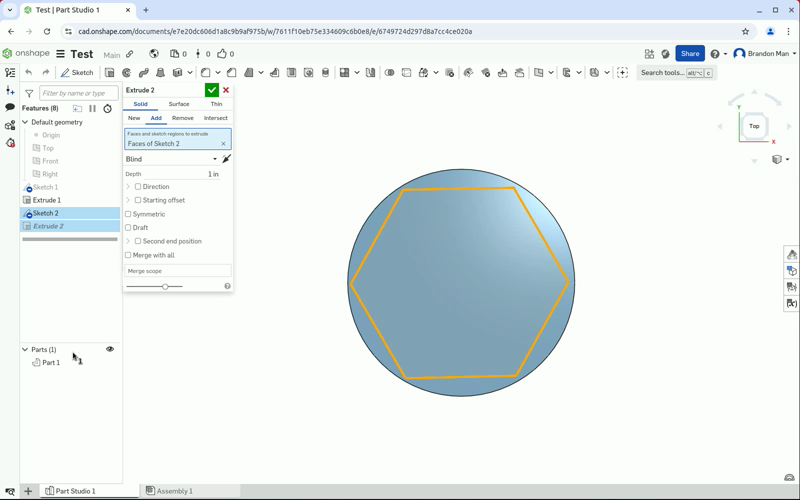
mouse_move(143, 106)
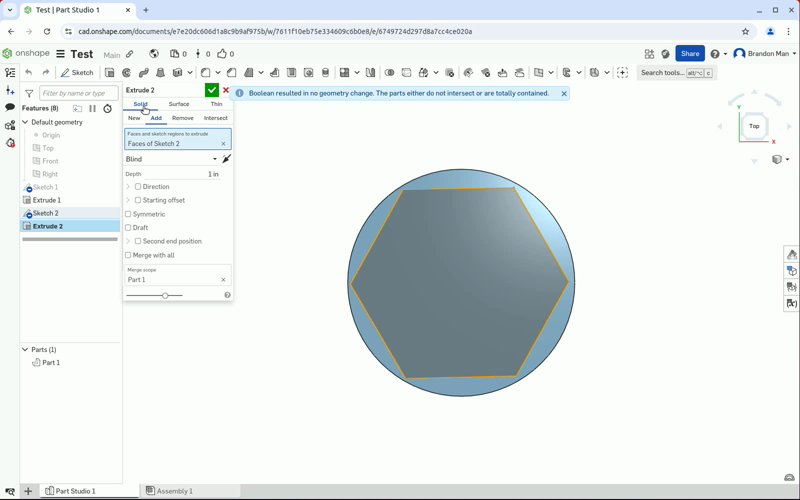
click(143, 106)
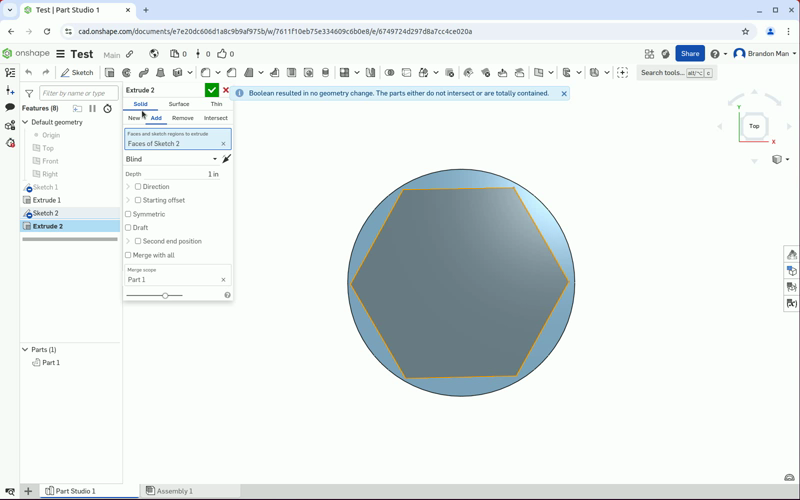
mouse_move(137, 120)
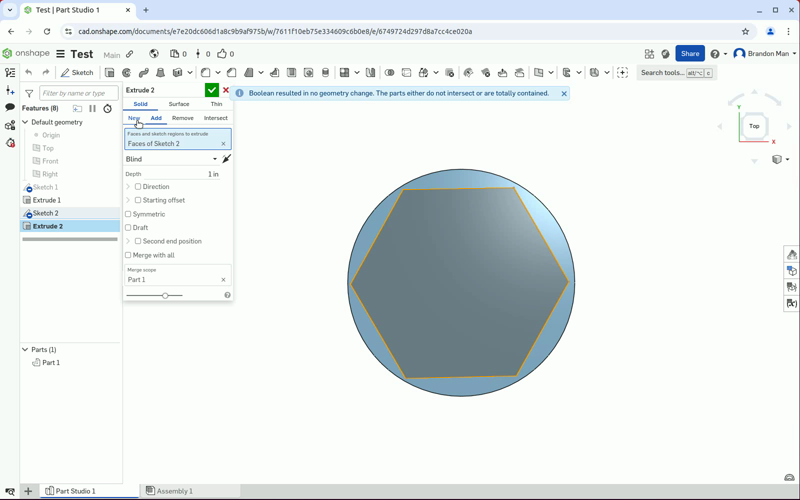
click(137, 120)
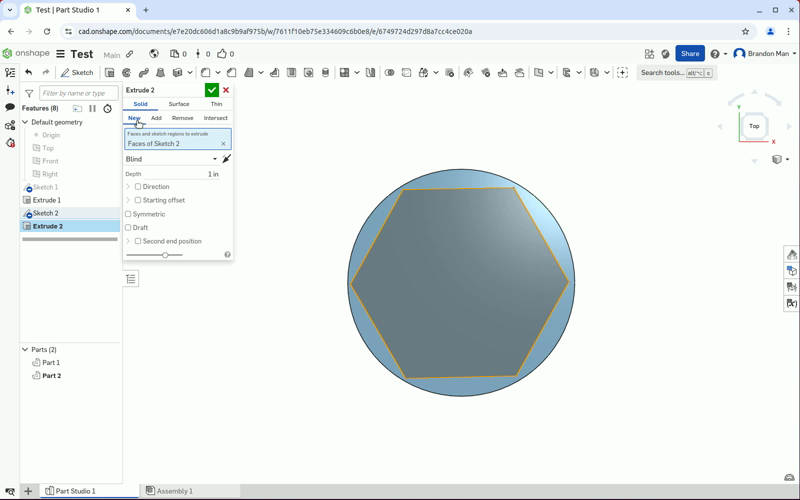
key(tab, 4)
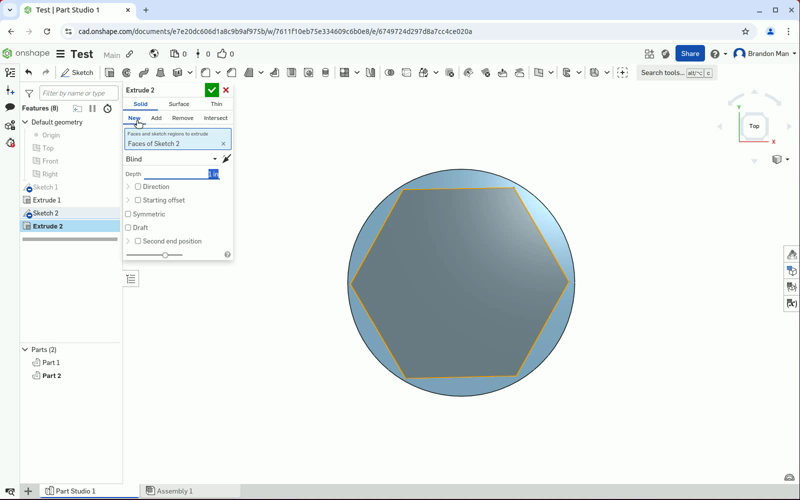
text(0.241)
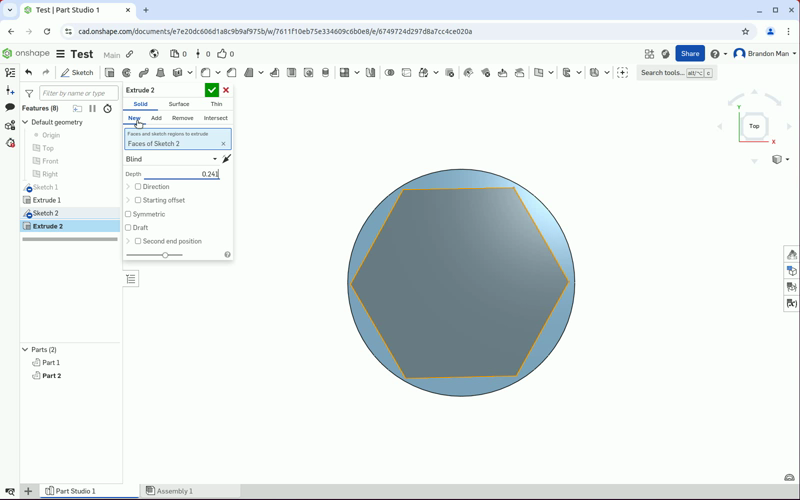
key(enter)
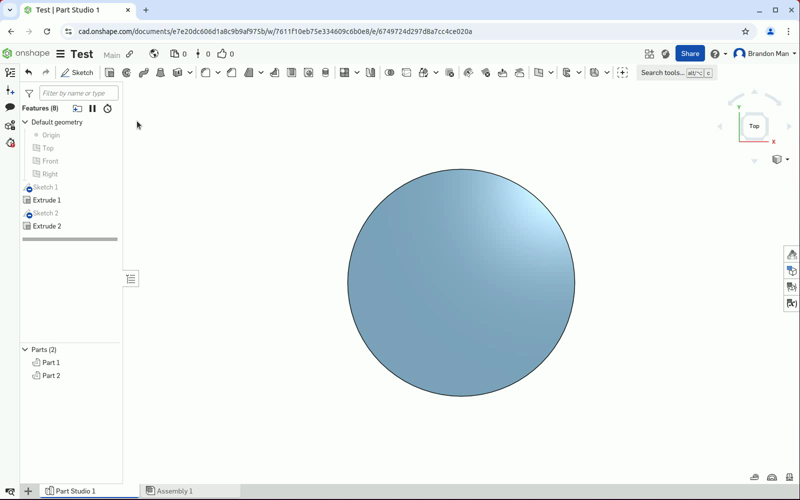
key(shift+h)
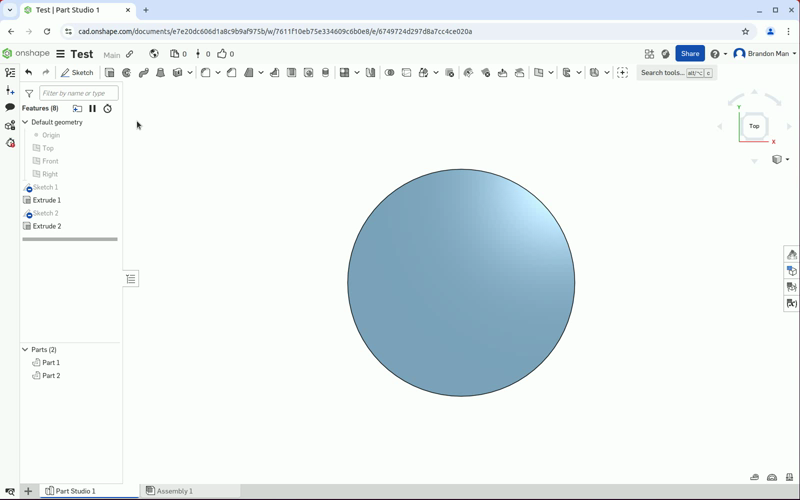
key(shift+h)
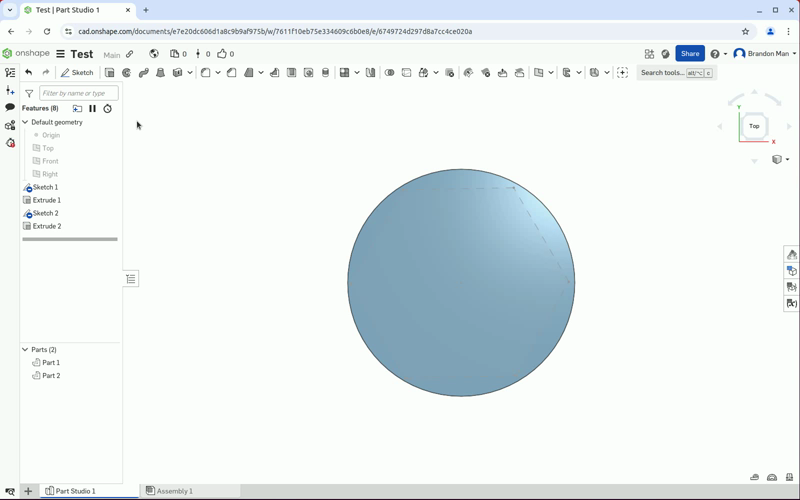
key(shift+7)
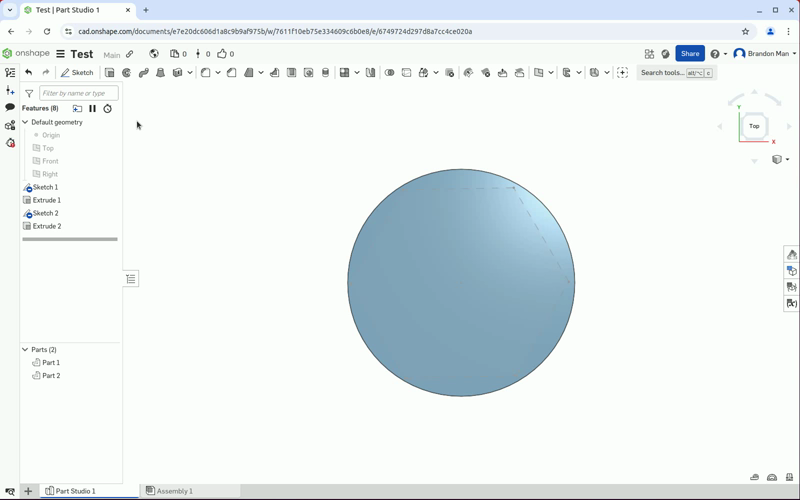
key(up, 3)
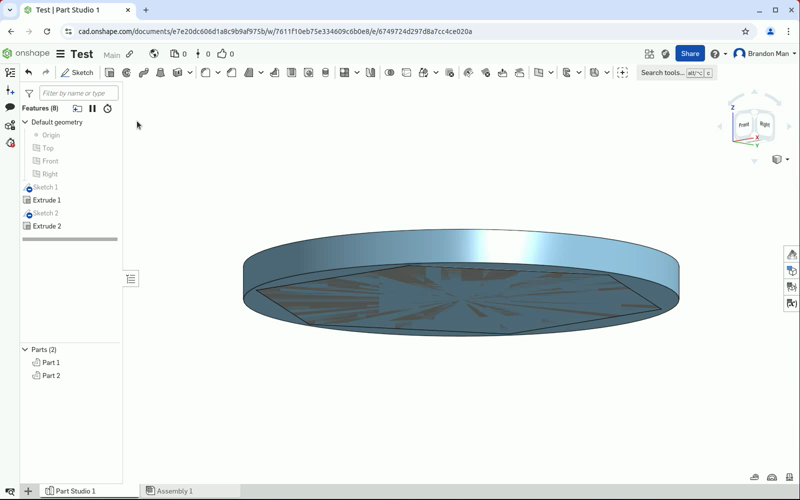
key(left, 3)
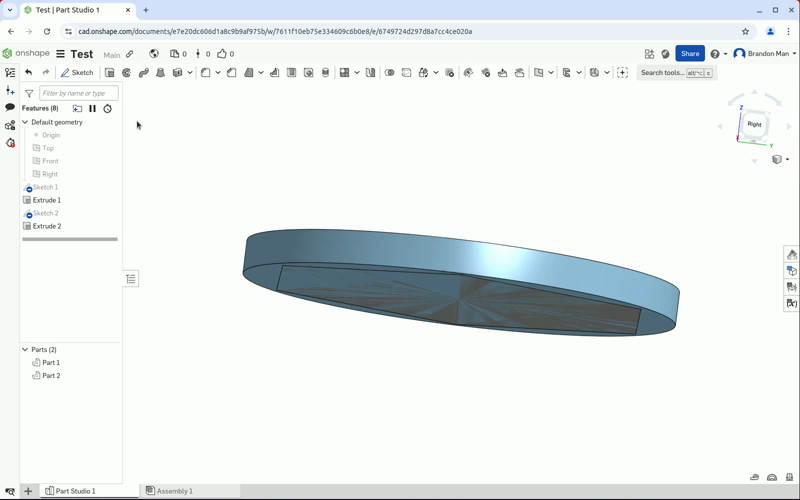
key(right, 3)
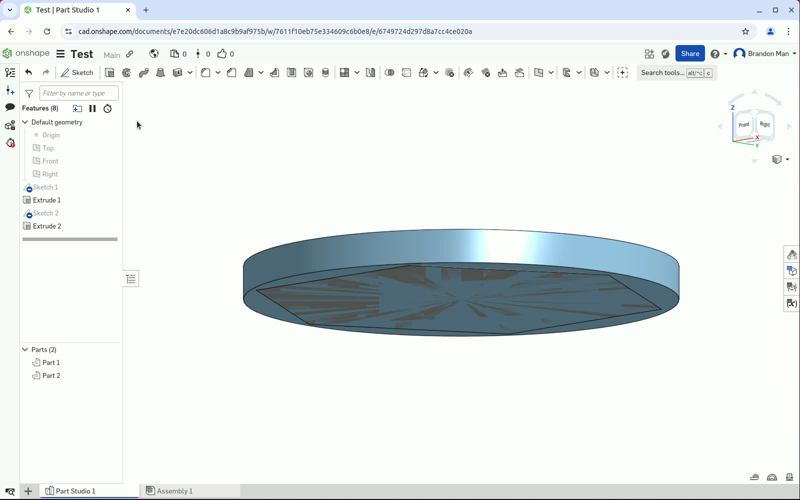
key(down, 3)
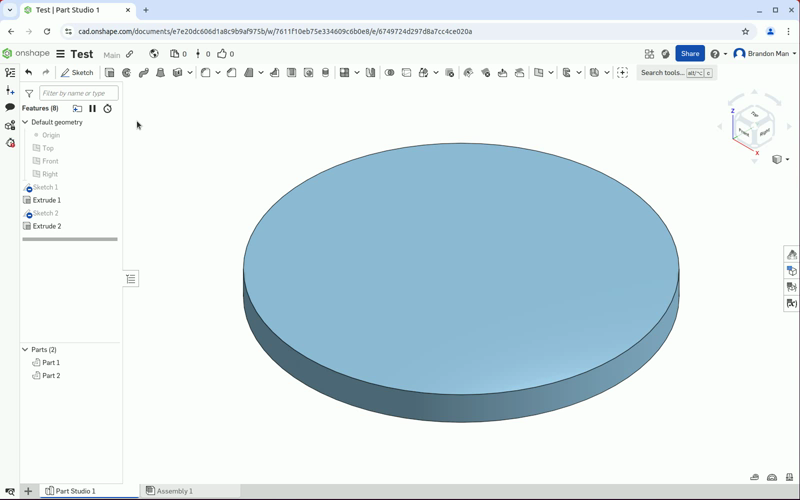
mouse_move(73, 189)
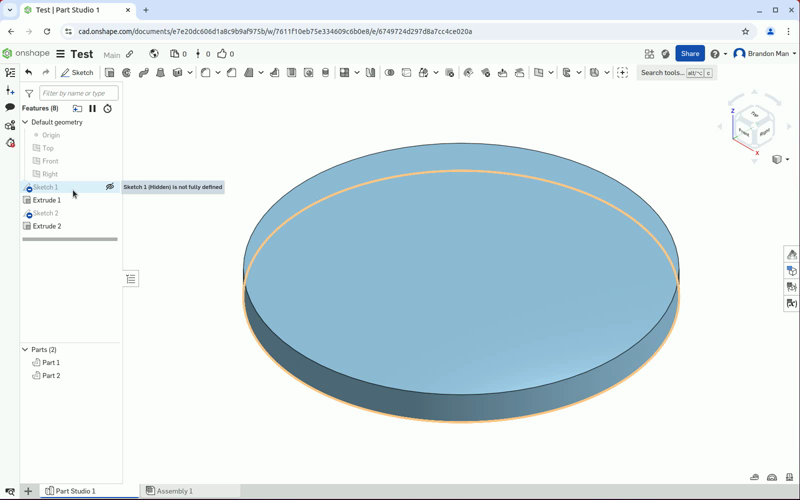
click(73, 189)